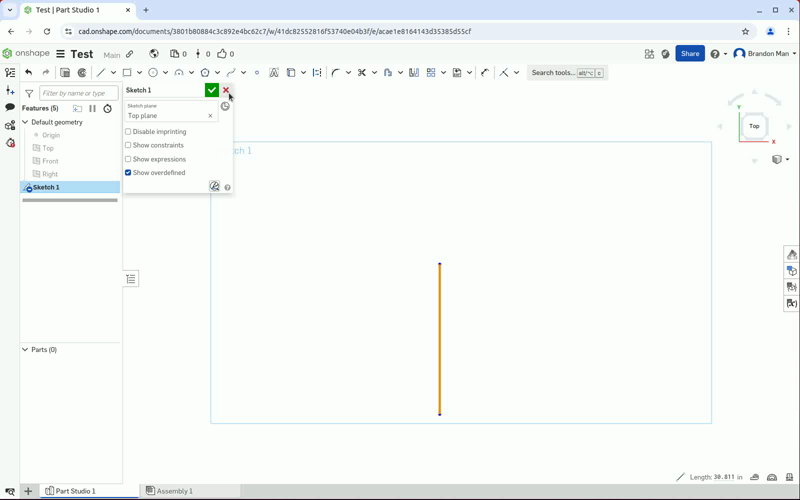
key(shift+h)
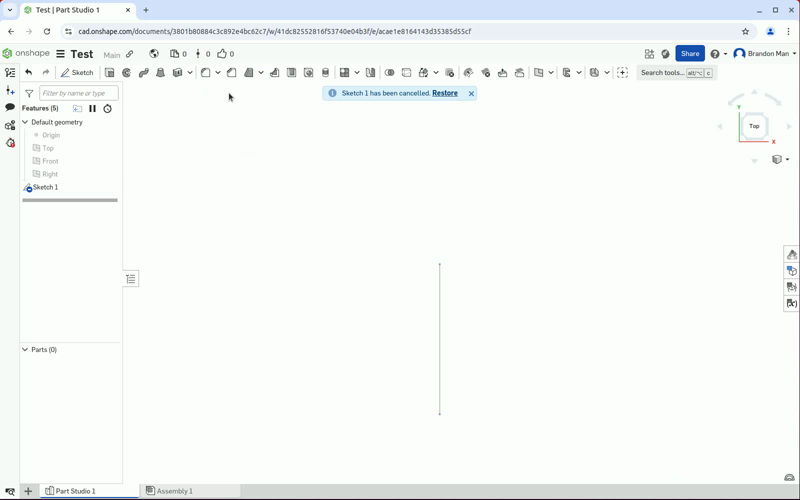
key(shift+s)
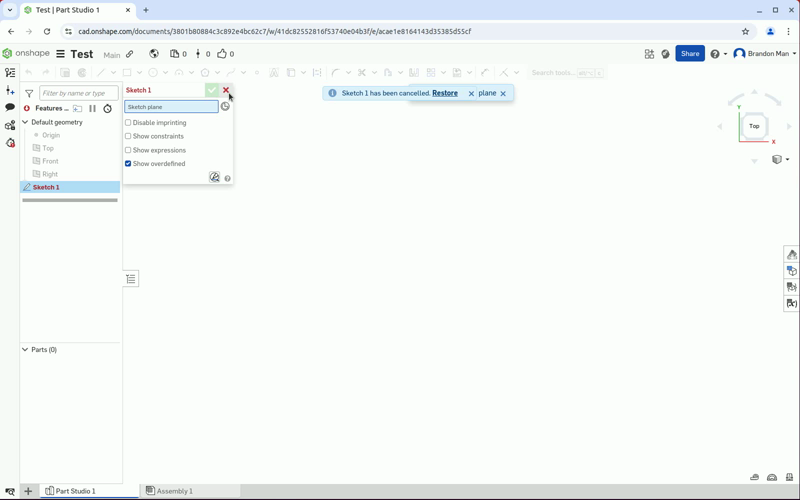
mouse_move(73, 150)
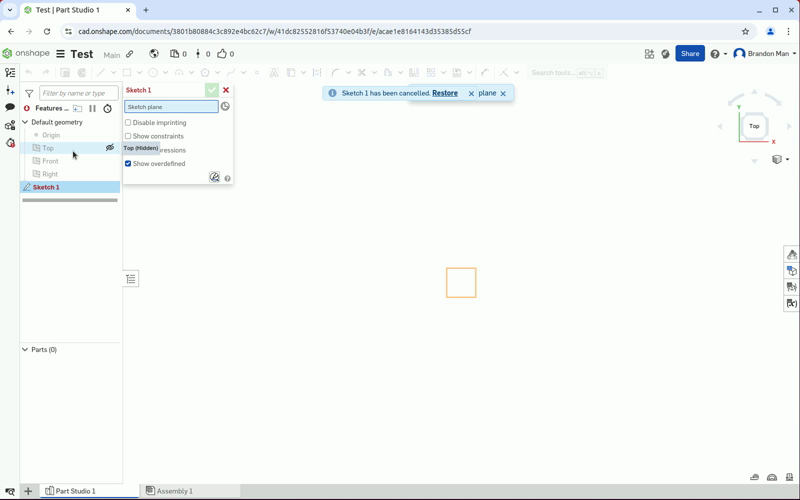
click(73, 150)
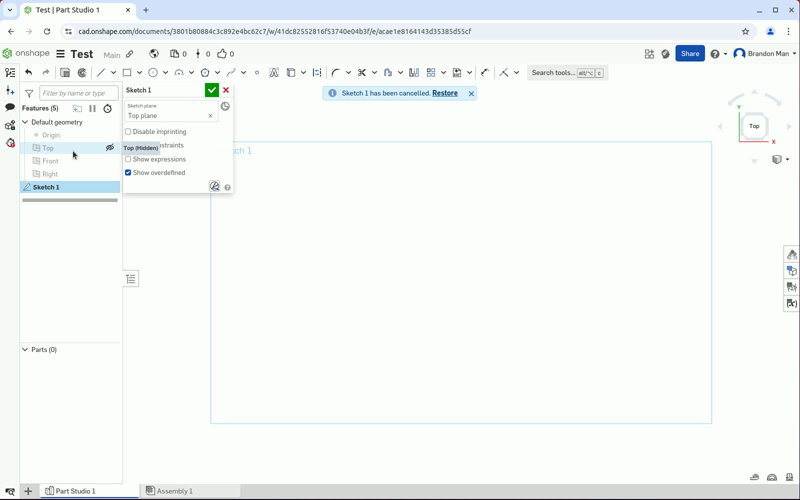
mouse_move(73, 352)
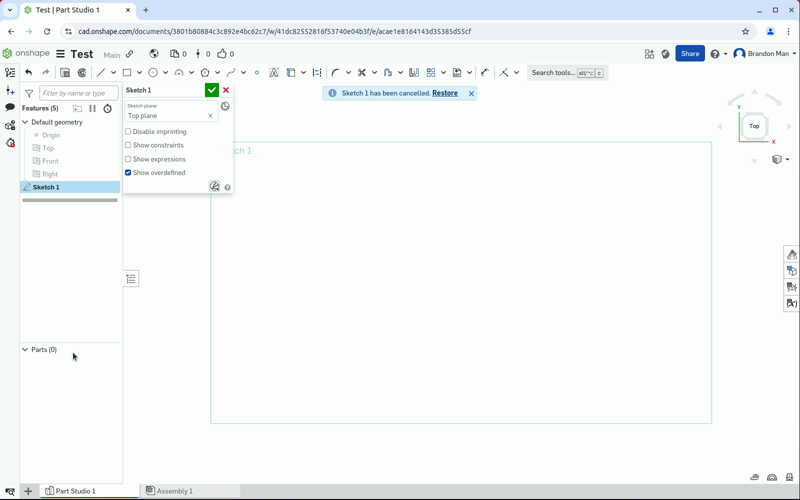
key(y)
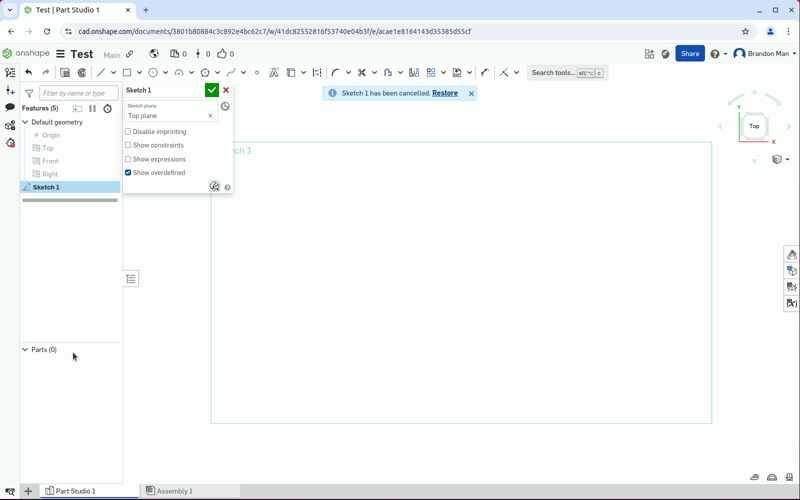
key(c)
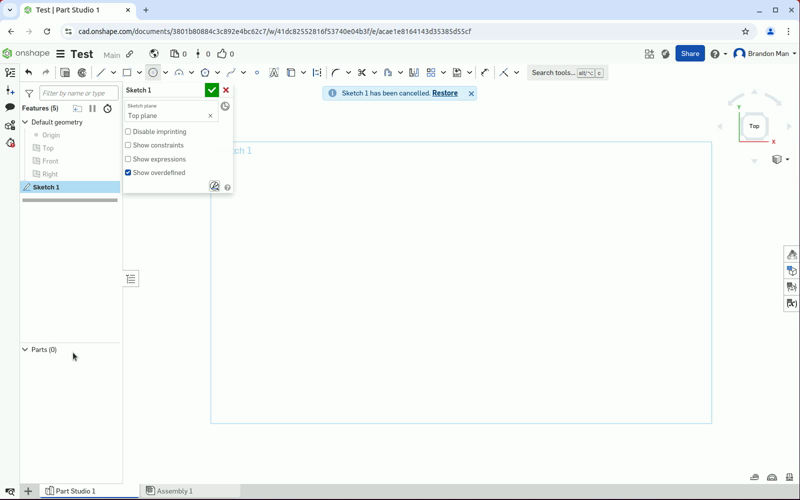
key_down(shift)
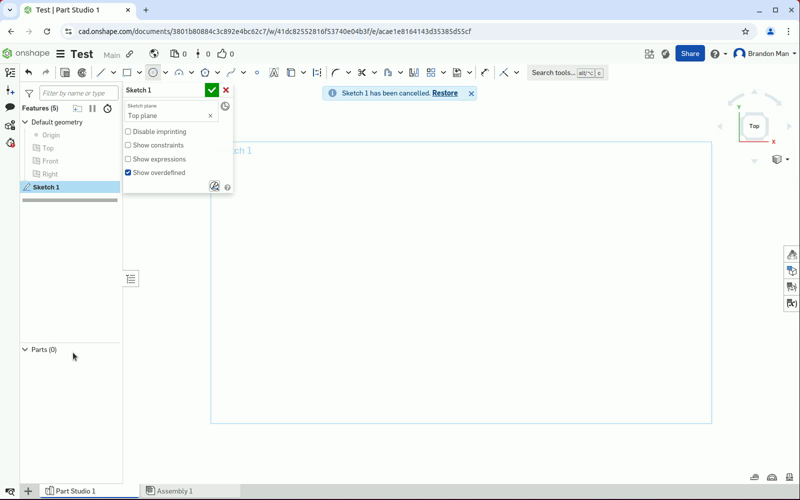
mouse_move(461, 282)
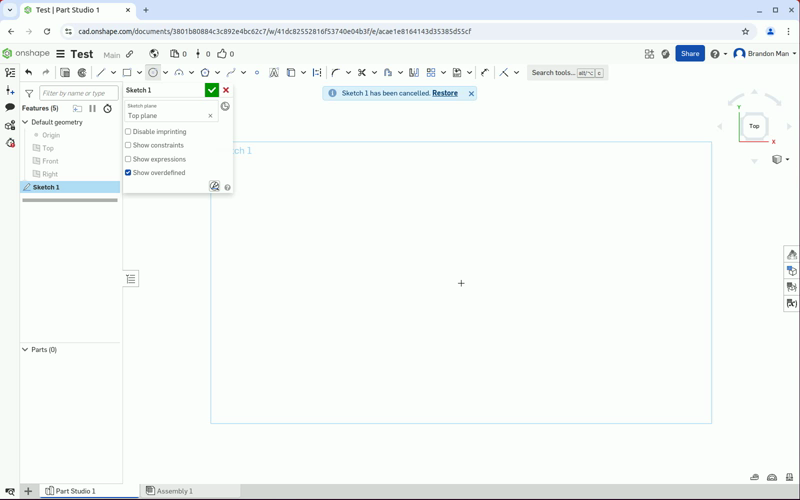
click(461, 282)
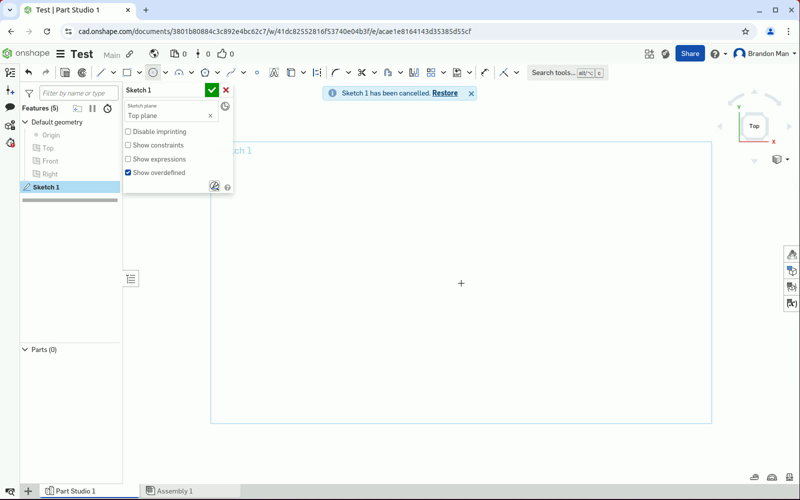
key_up(shift)
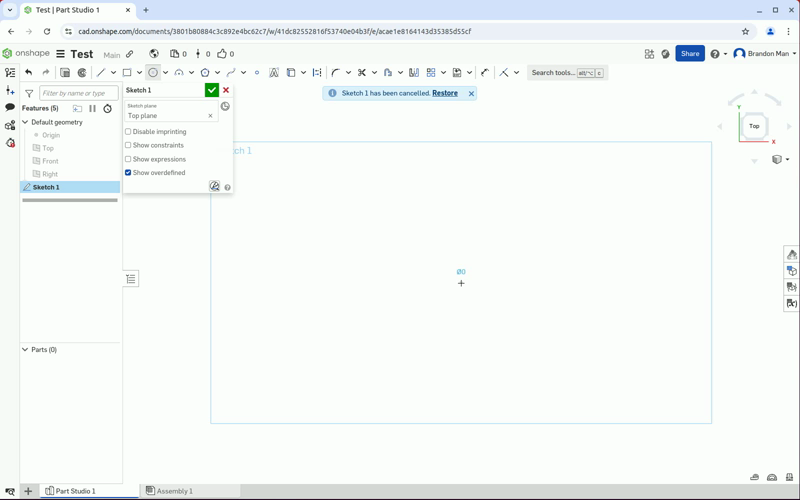
mouse_move(574, 282)
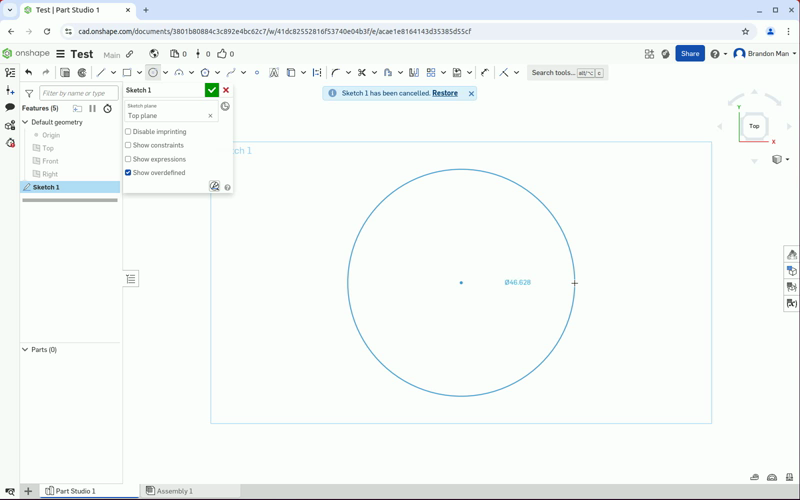
click(574, 282)
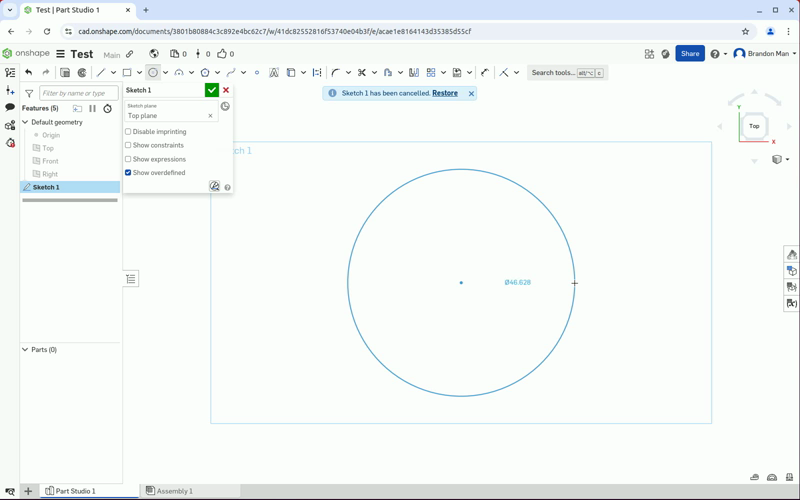
key(esc)
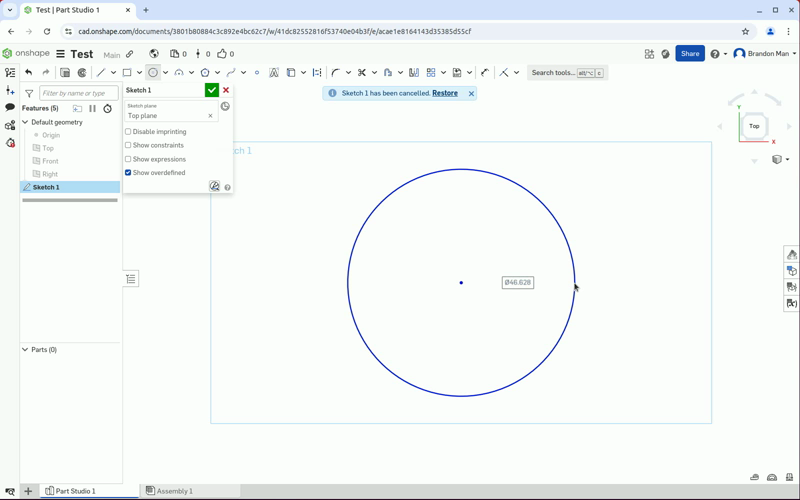
mouse_move(452, 340)
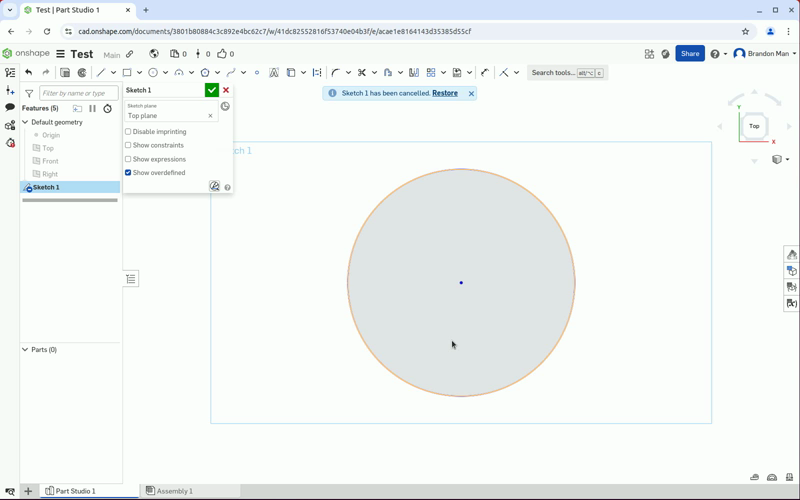
click(452, 340)
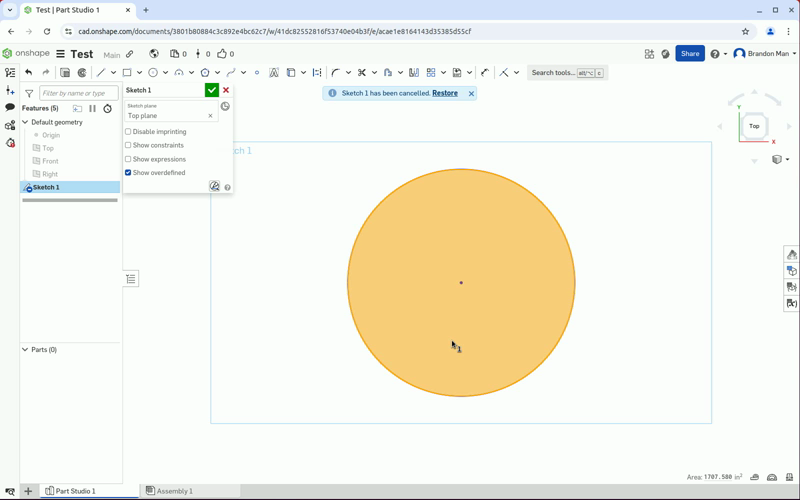
mouse_move(73, 352)
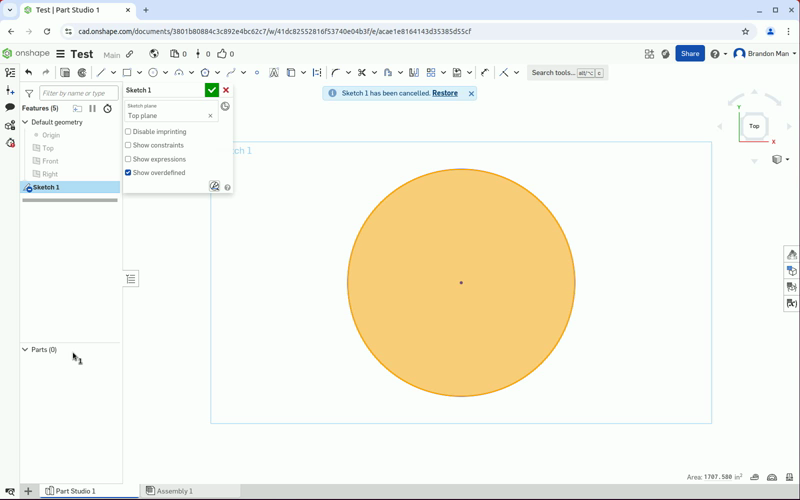
key(shift+y)
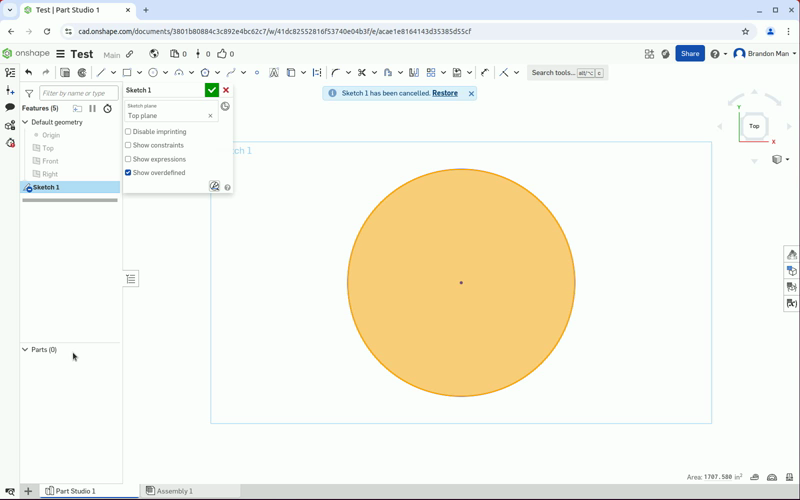
key(shift+e)
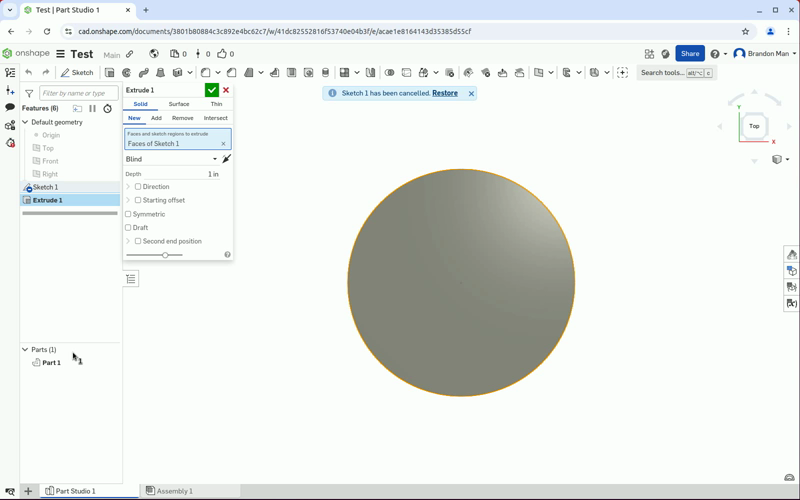
mouse_move(143, 106)
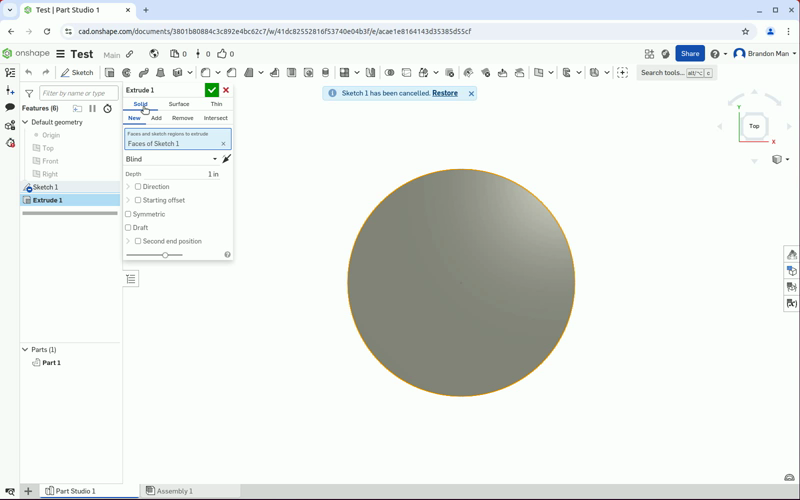
click(143, 106)
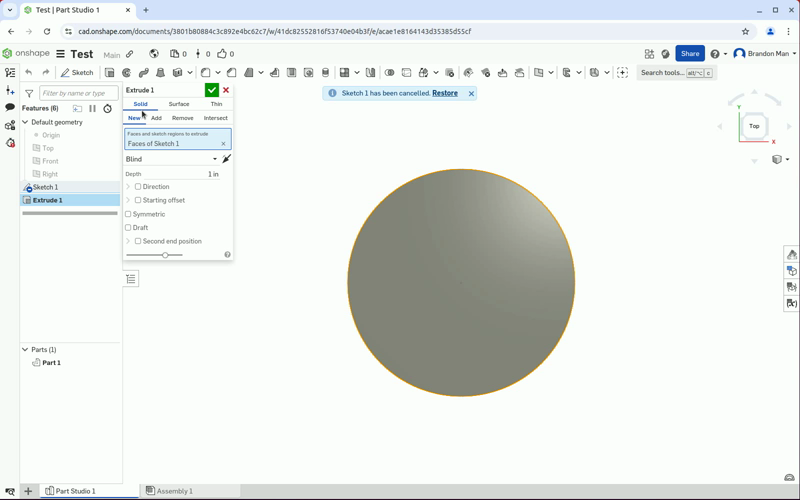
mouse_move(137, 120)
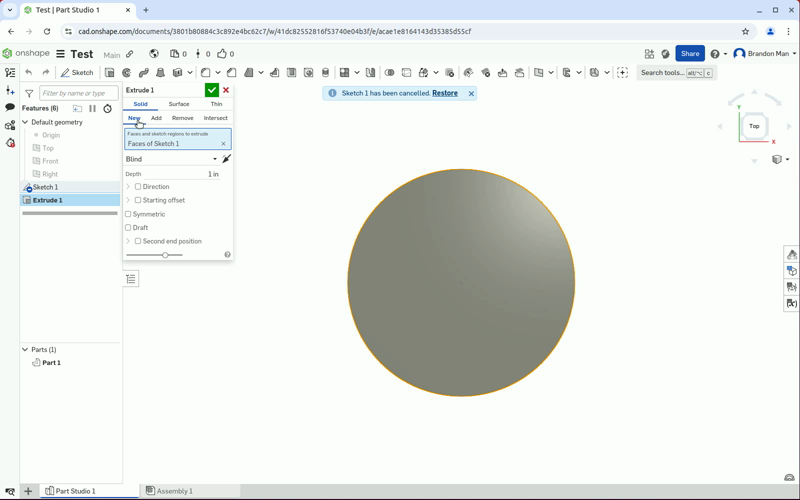
click(137, 120)
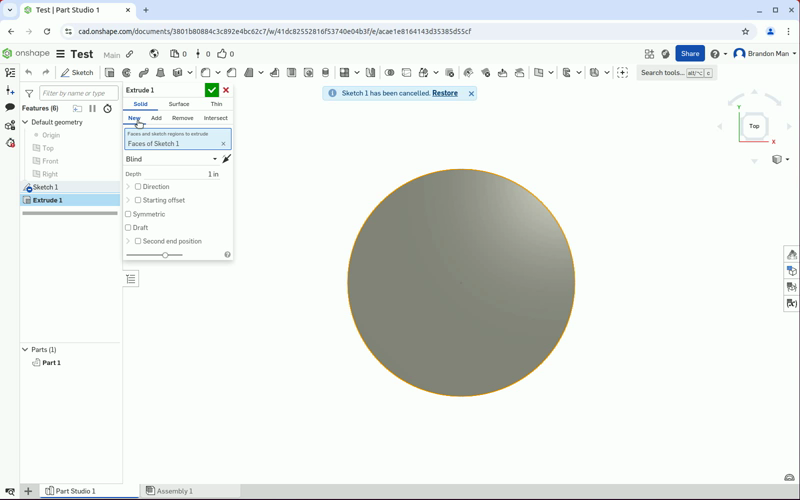
key(tab, 4)
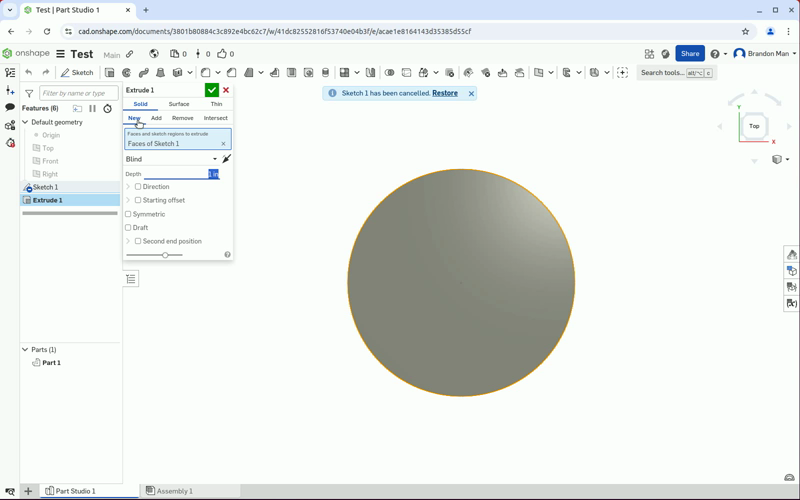
text(8.666)
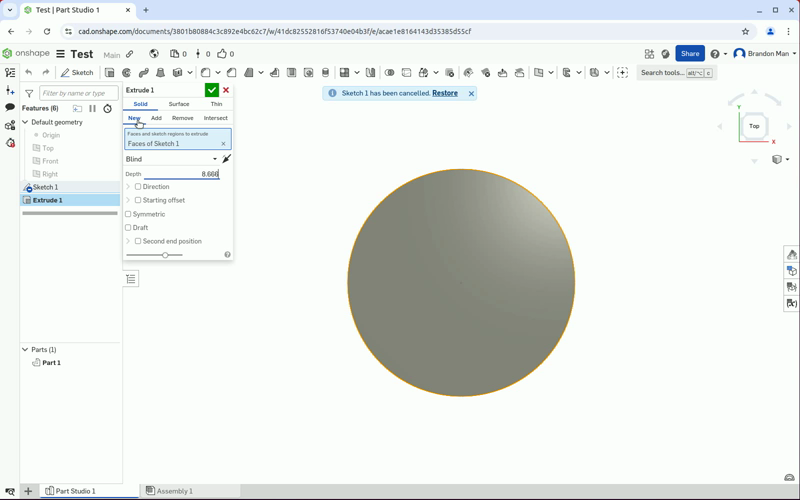
key(enter)
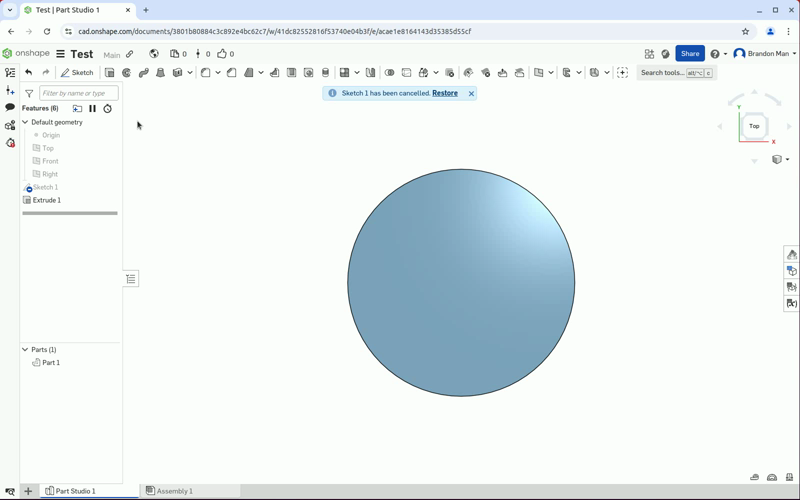
key(shift+h)
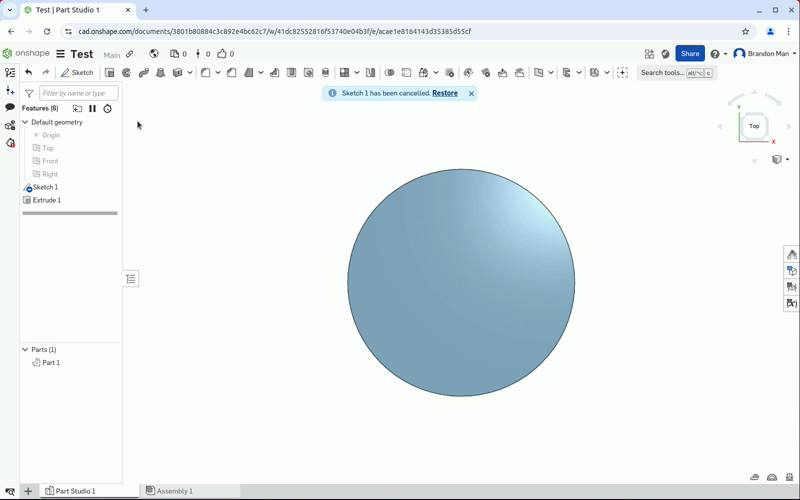
key(shift+h)
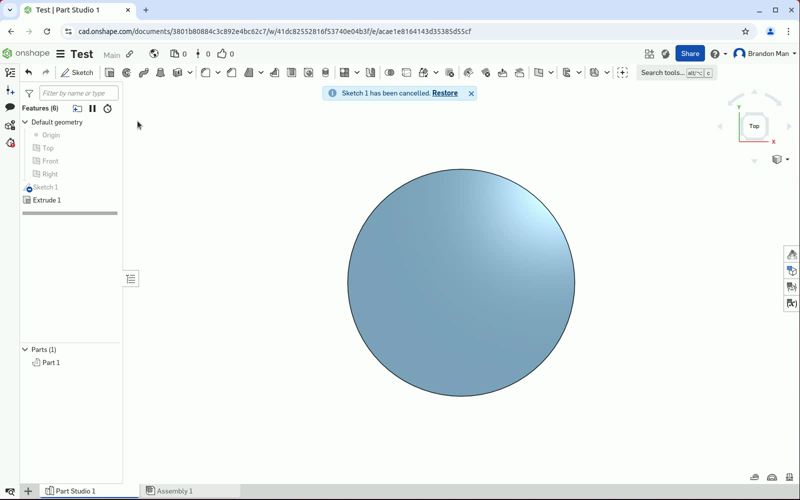
mouse_move(73, 189)
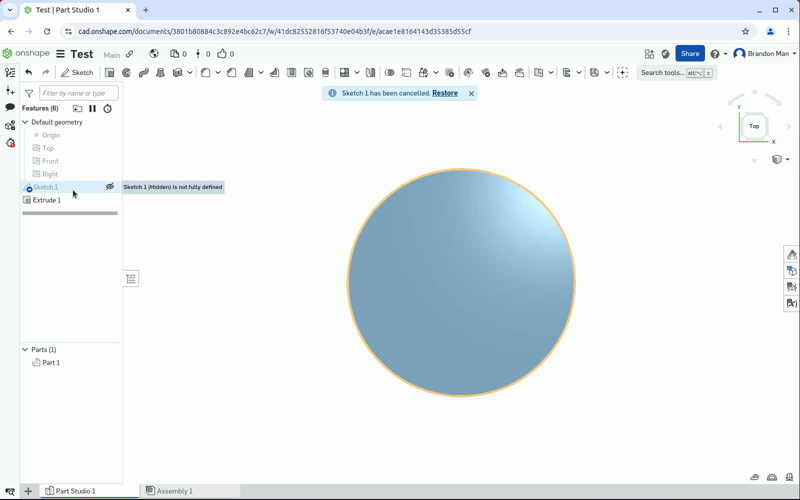
click(73, 189)
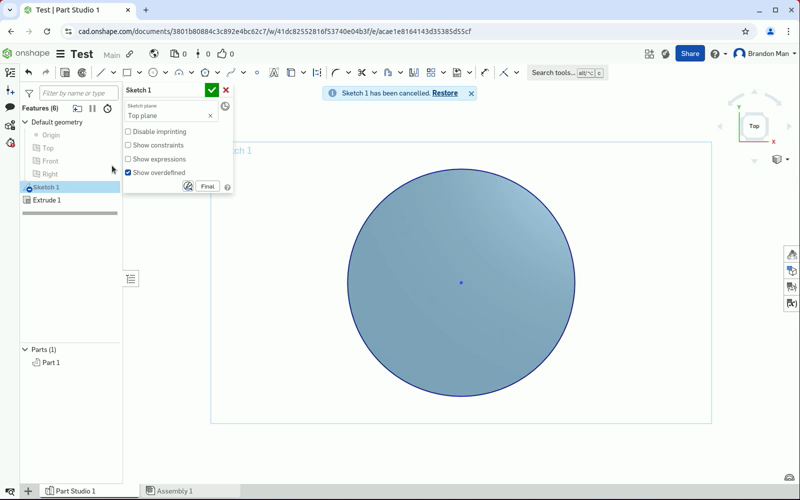
mouse_move(229, 92)
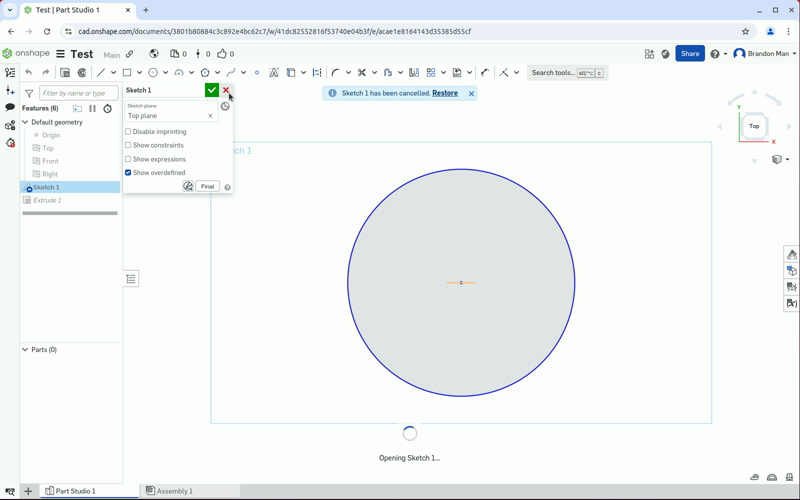
click(229, 92)
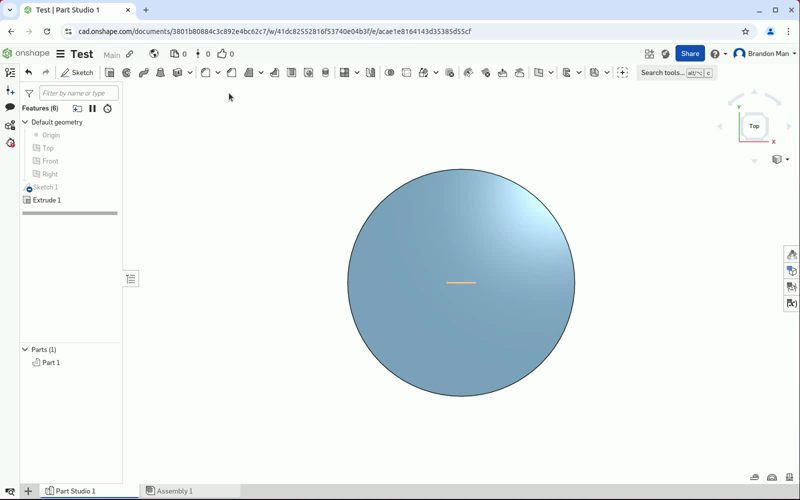
mouse_move(541, 75)
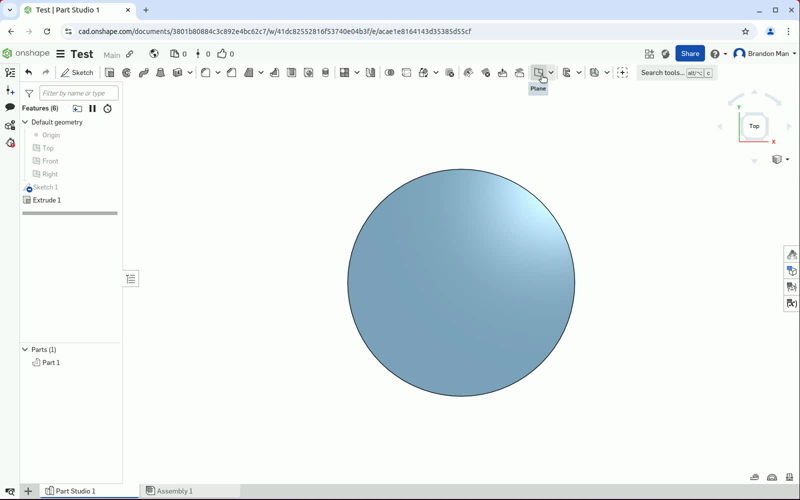
click(541, 75)
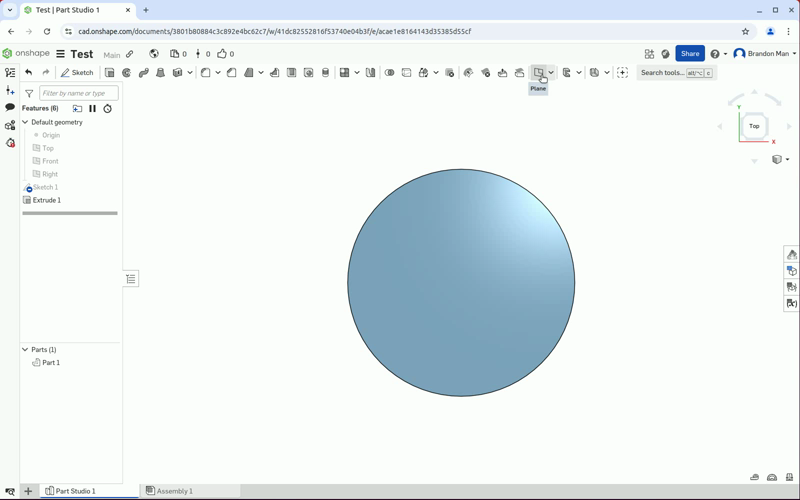
mouse_move(73, 150)
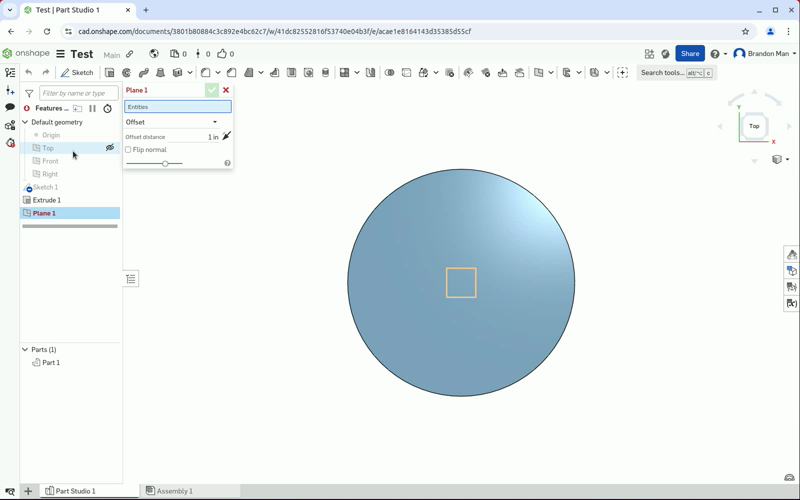
click(73, 150)
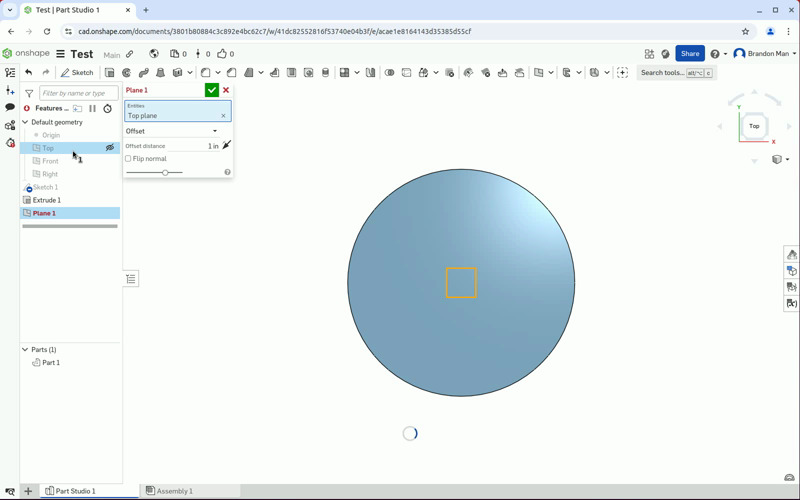
key(tab, 2)
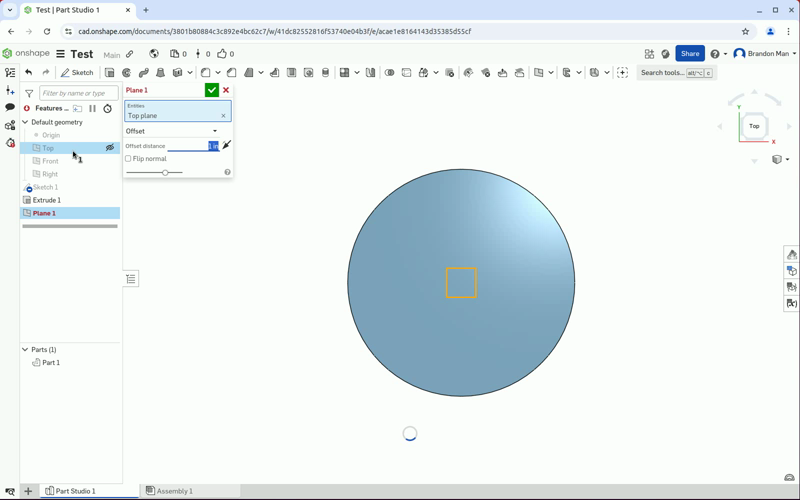
text(8.658)
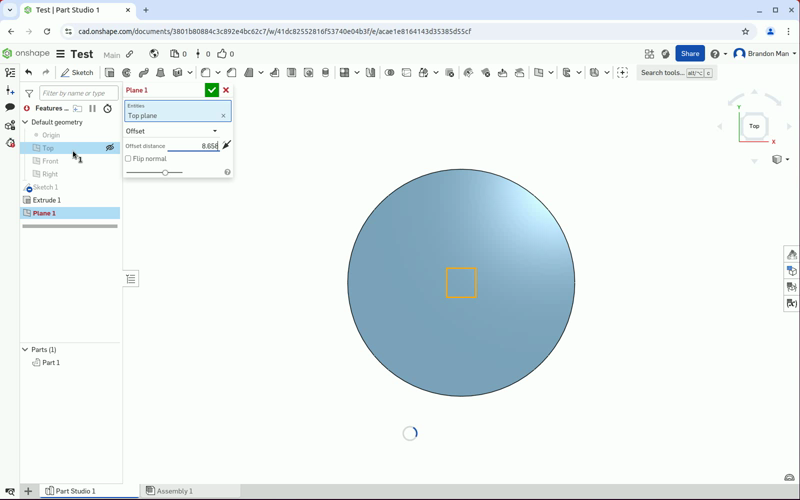
key(enter, 2)
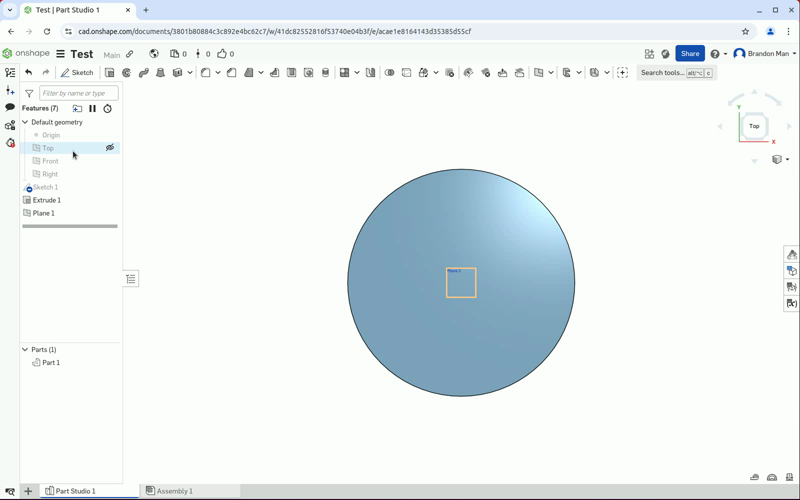
key(shift+s)
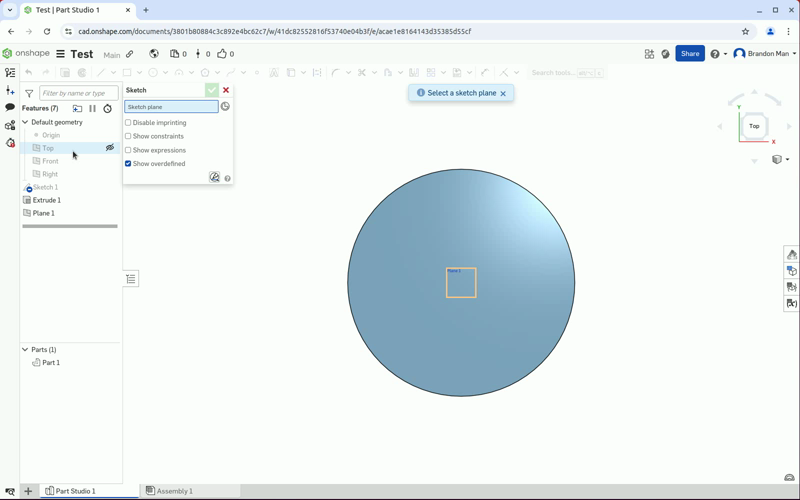
mouse_move(73, 215)
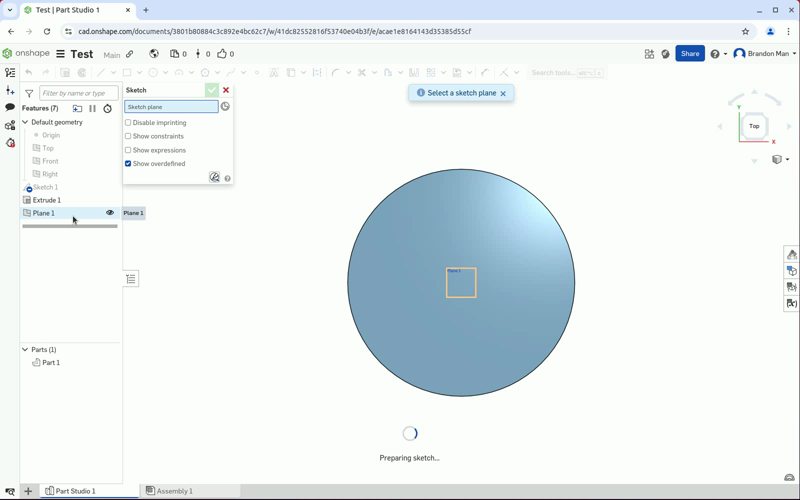
click(73, 215)
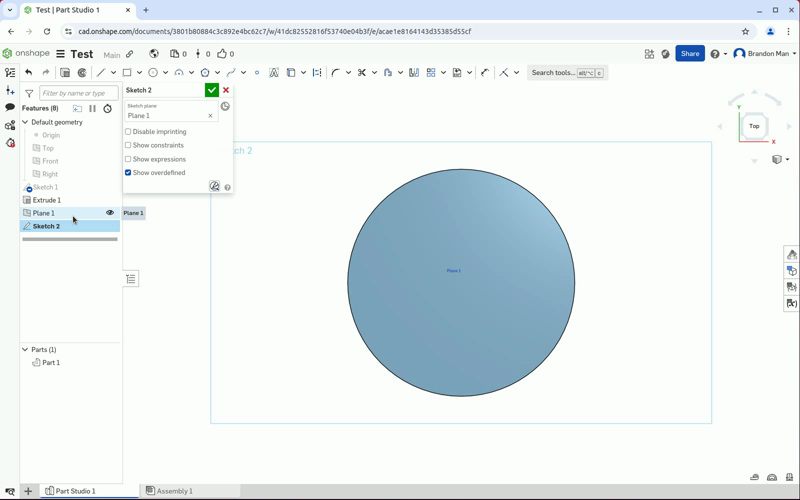
mouse_move(73, 352)
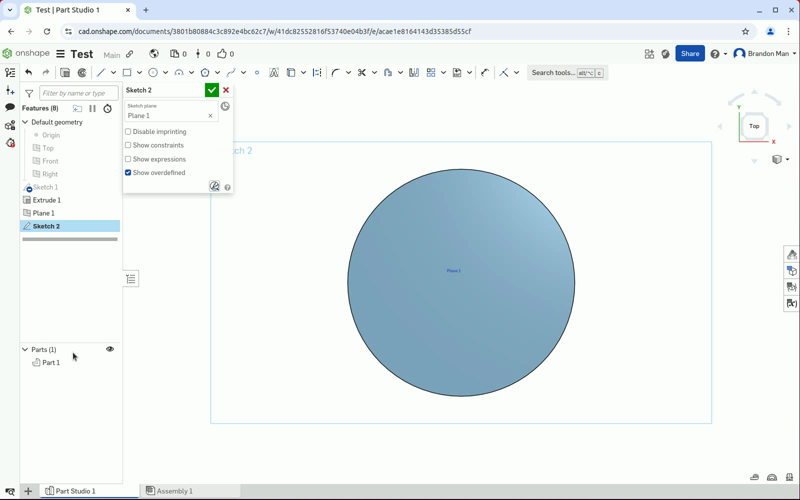
key(y)
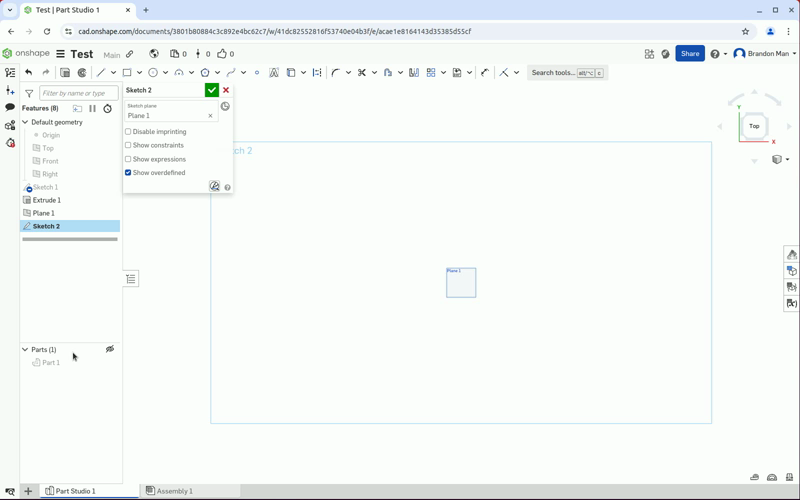
key(c)
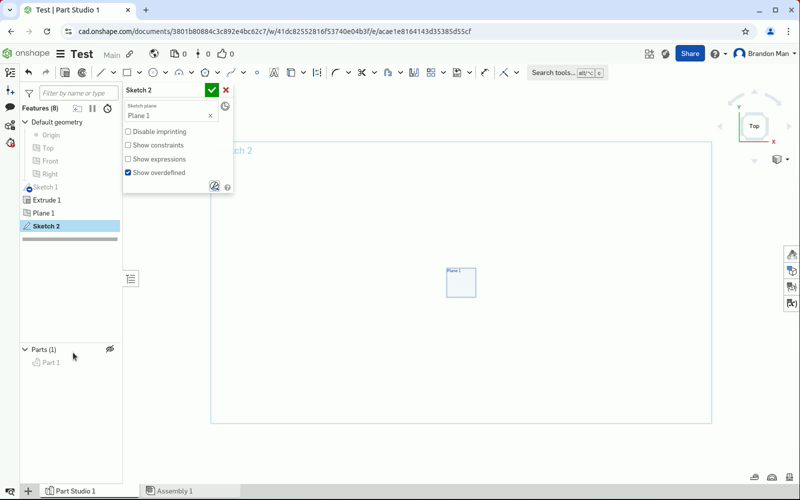
key_down(shift)
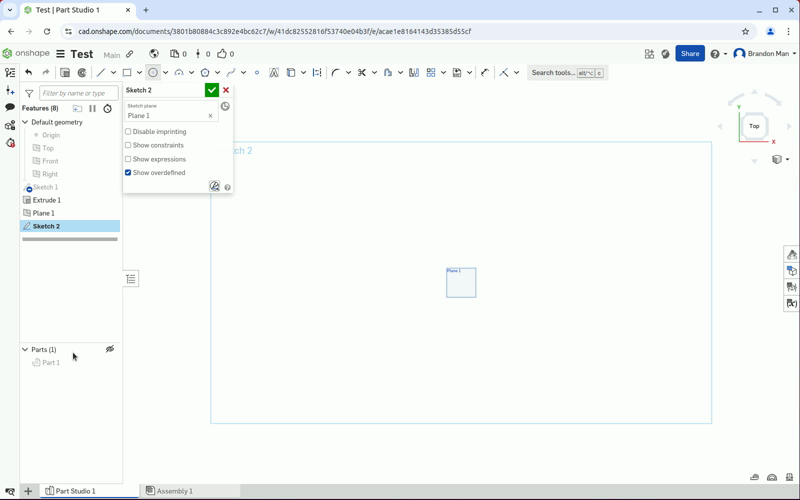
mouse_move(461, 282)
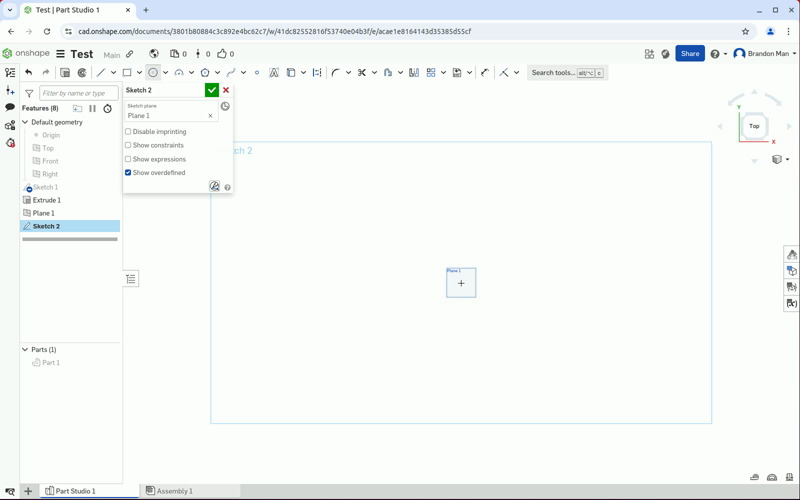
click(461, 282)
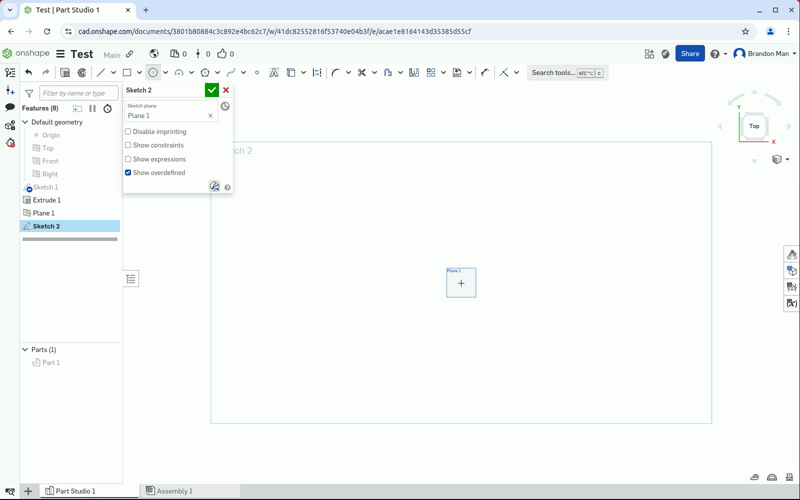
key_up(shift)
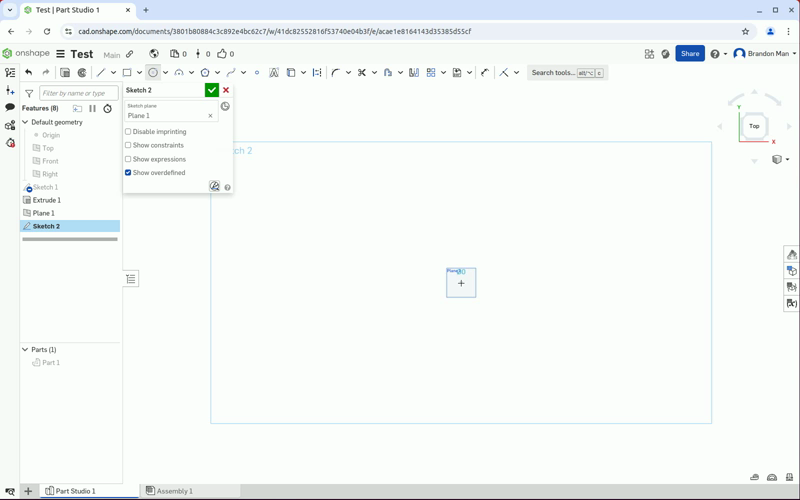
mouse_move(537, 282)
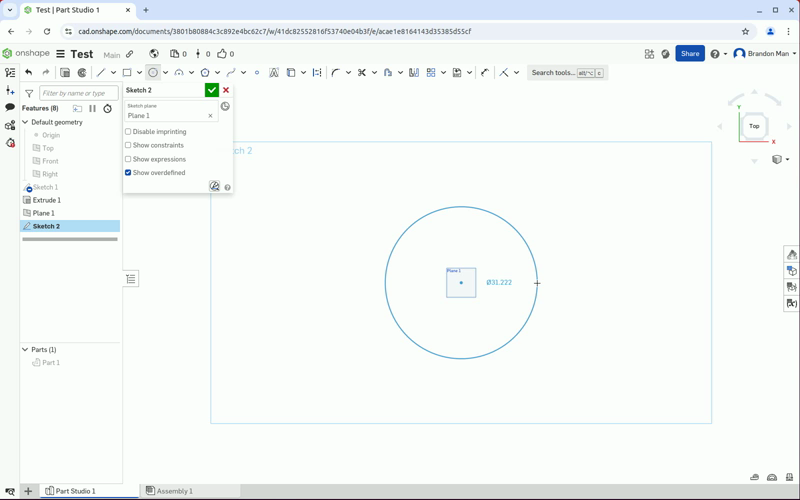
click(537, 282)
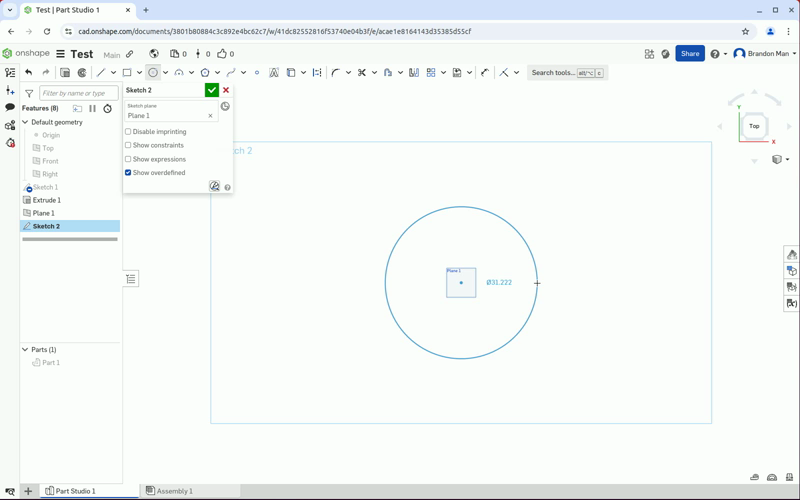
key(esc)
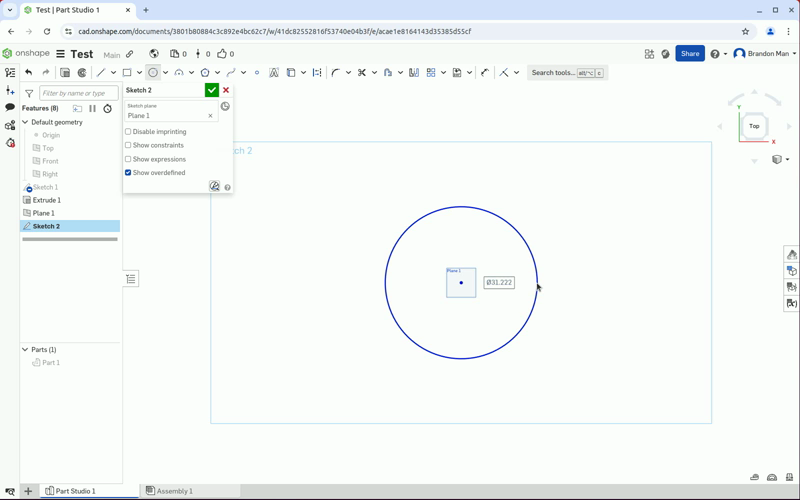
mouse_move(480, 316)
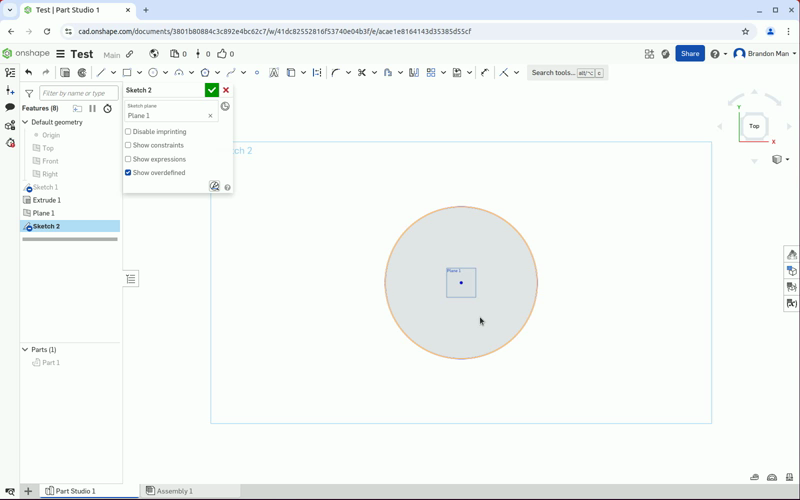
click(480, 316)
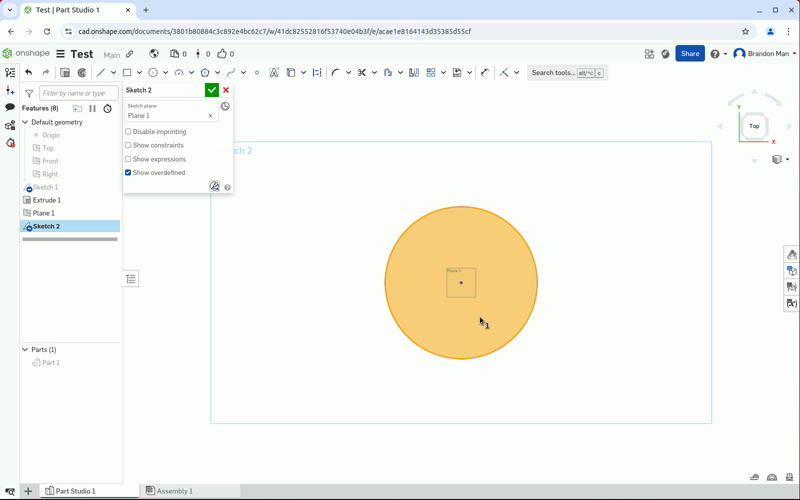
mouse_move(73, 352)
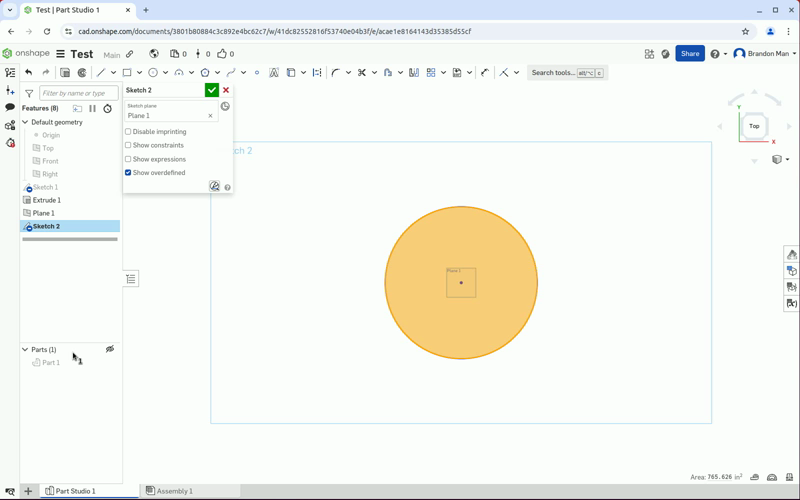
key(shift+y)
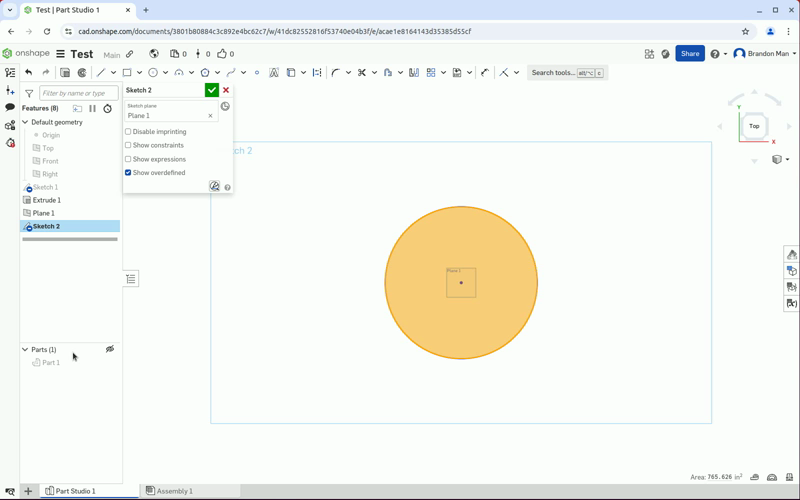
key(shift+e)
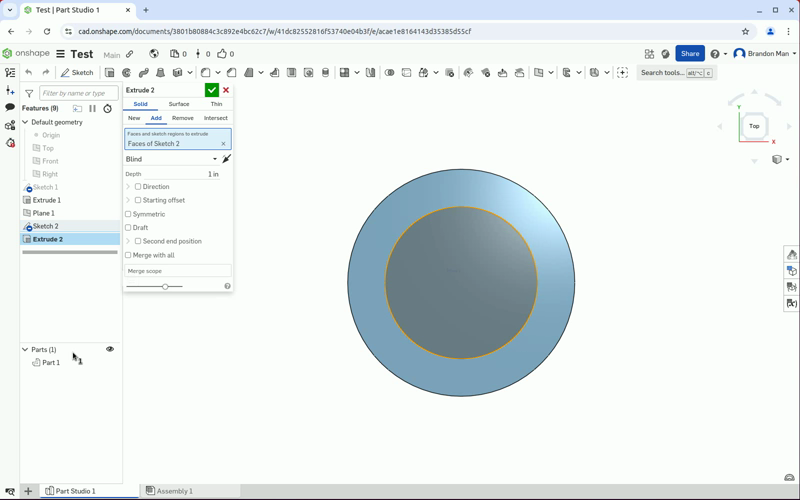
mouse_move(143, 106)
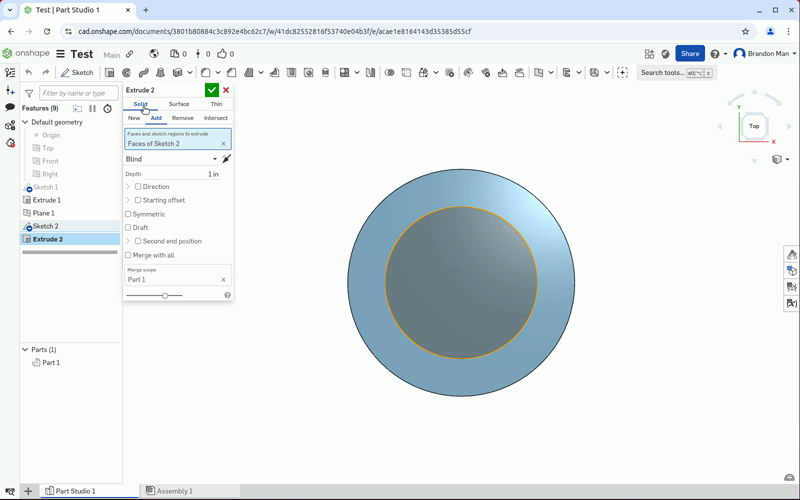
click(143, 106)
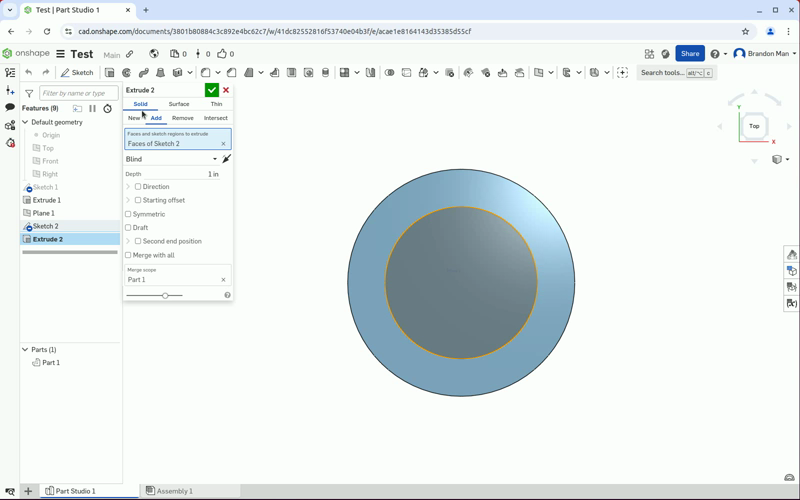
mouse_move(137, 120)
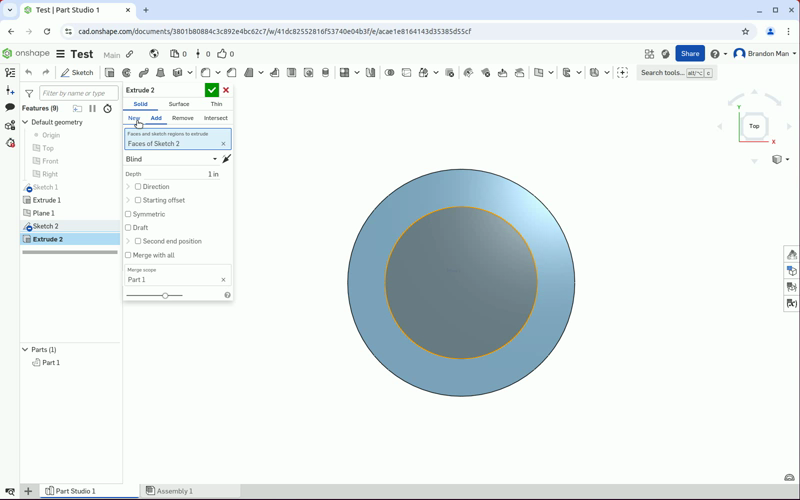
click(137, 120)
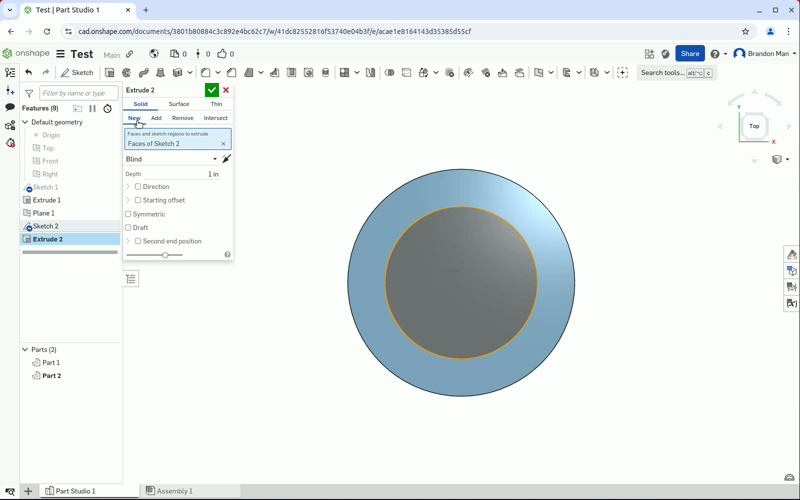
key(tab, 4)
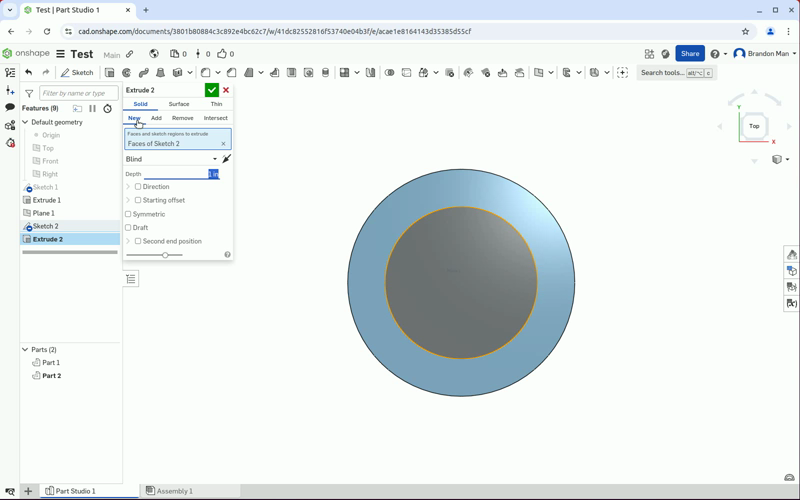
text(2.648)
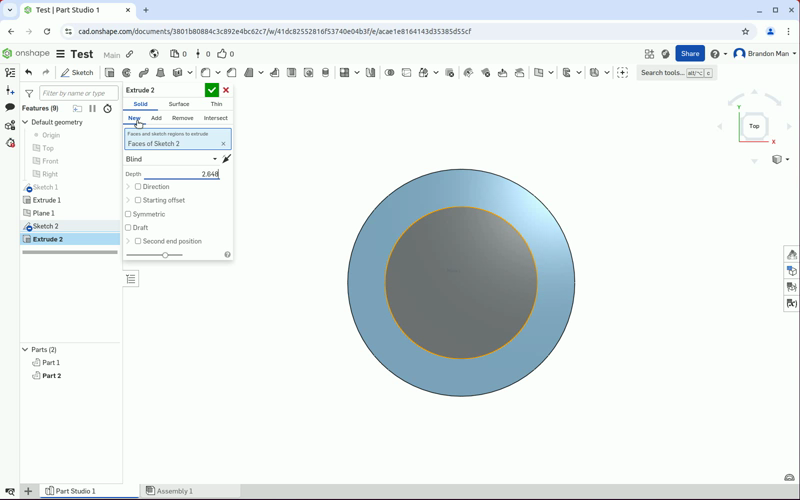
key(enter)
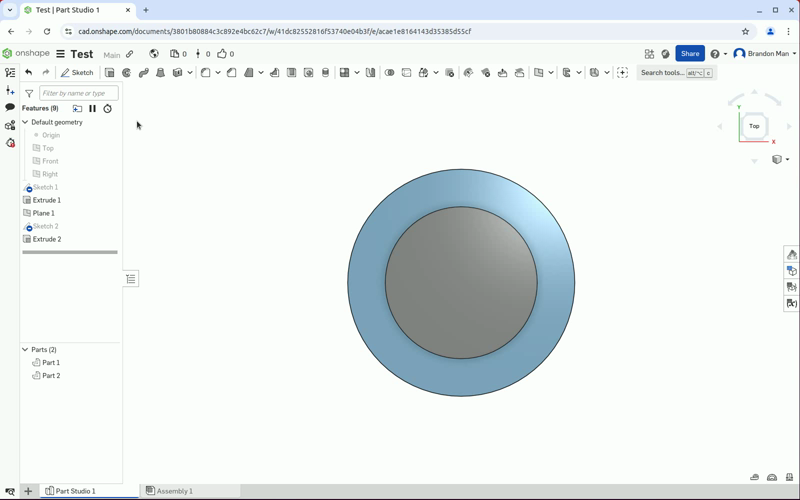
key(shift+h)
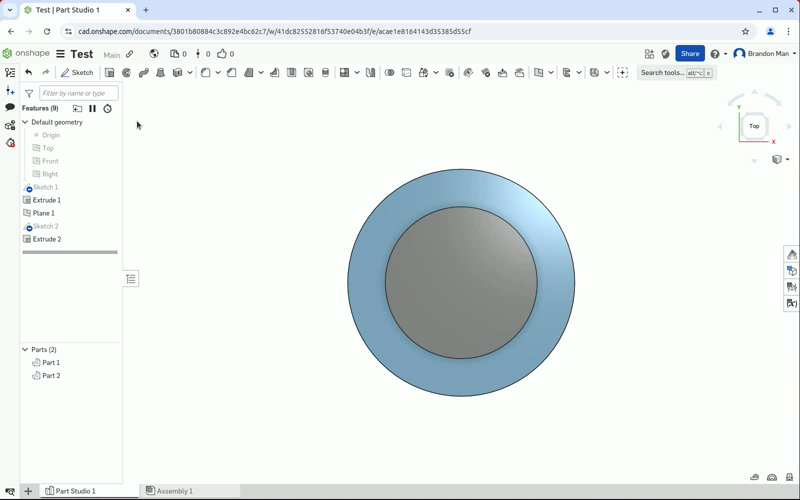
key(shift+h)
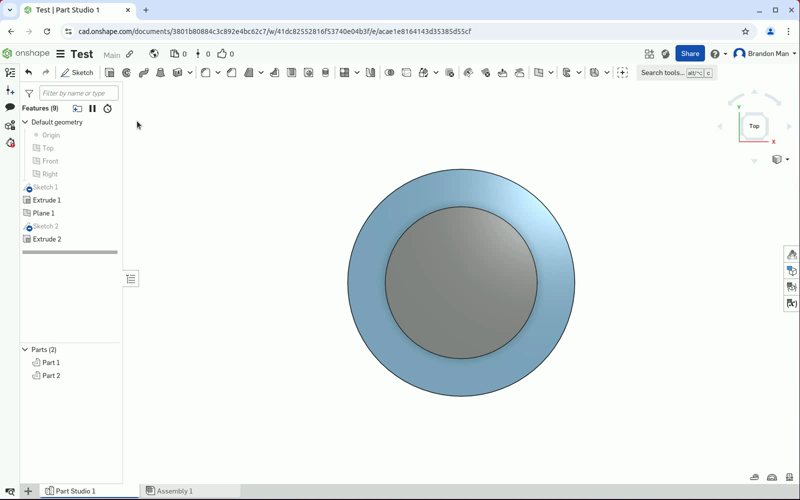
mouse_move(73, 189)
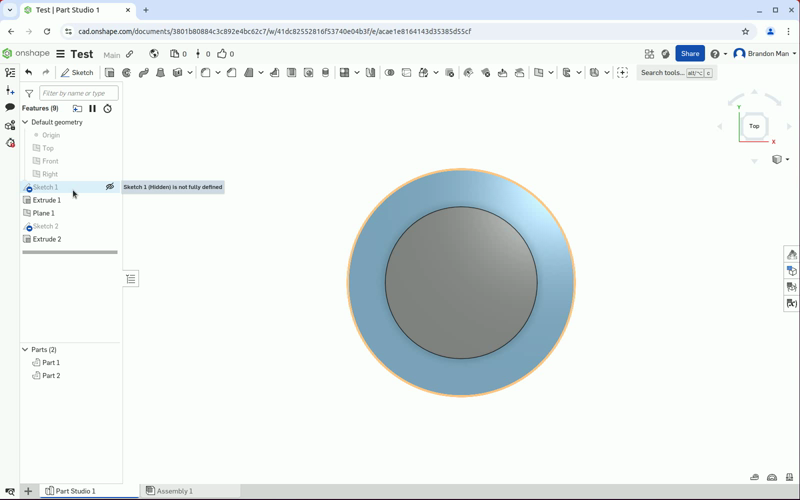
click(73, 189)
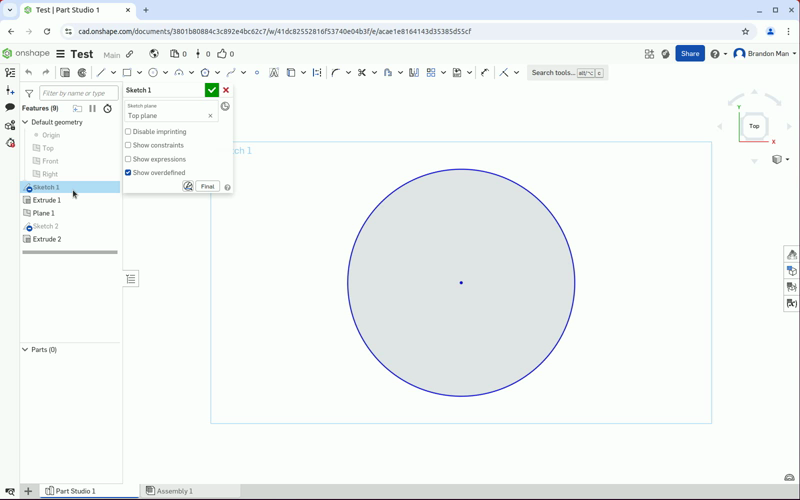
mouse_move(229, 92)
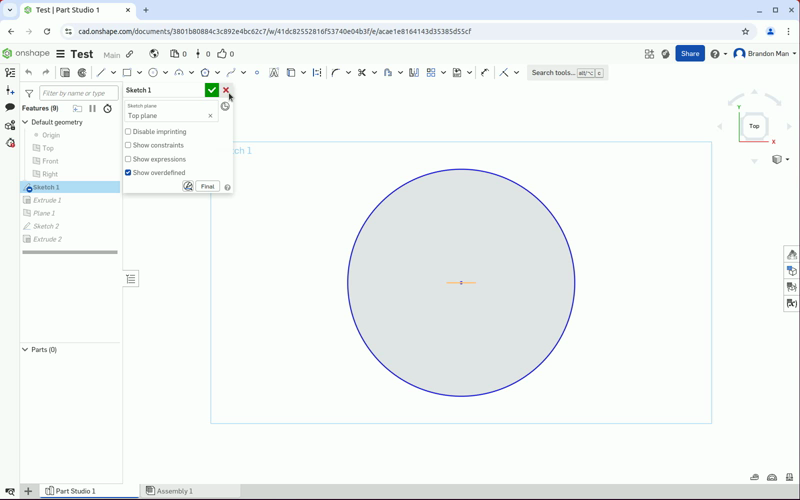
click(229, 92)
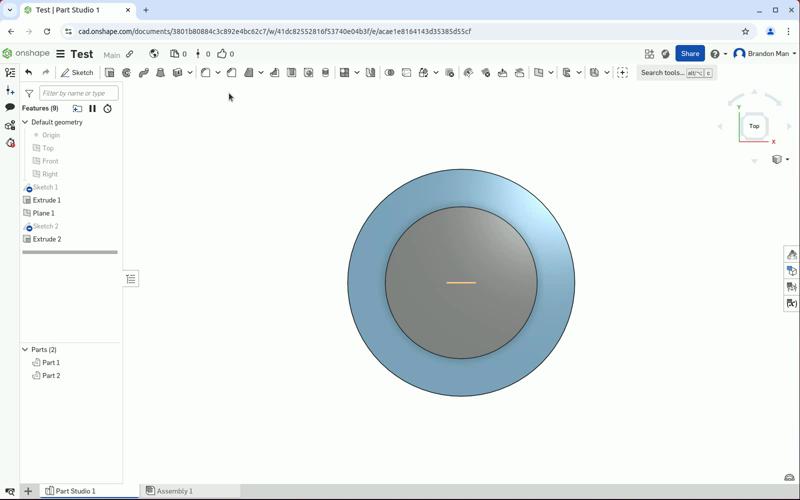
mouse_move(541, 75)
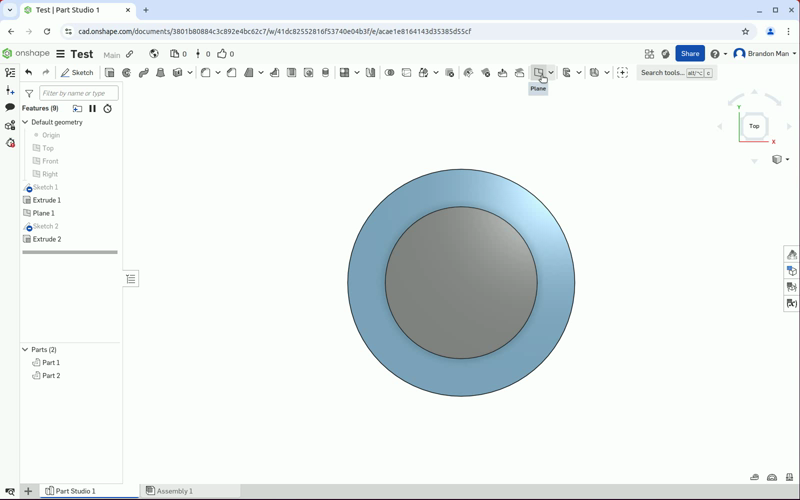
click(541, 75)
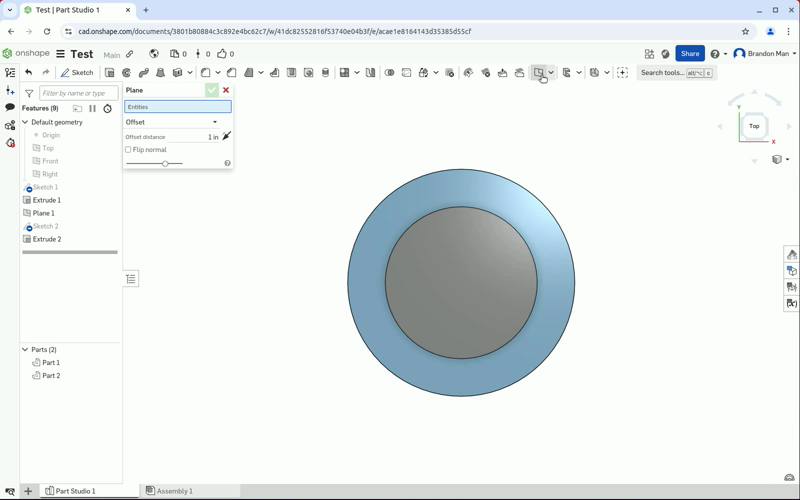
mouse_move(73, 150)
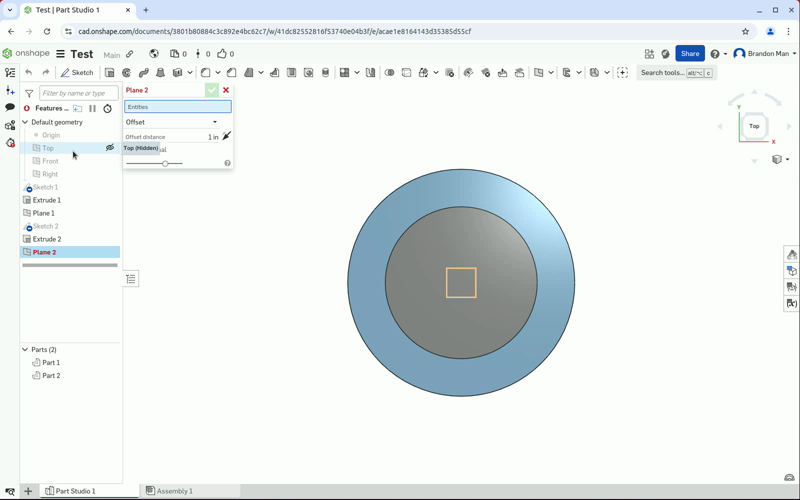
click(73, 150)
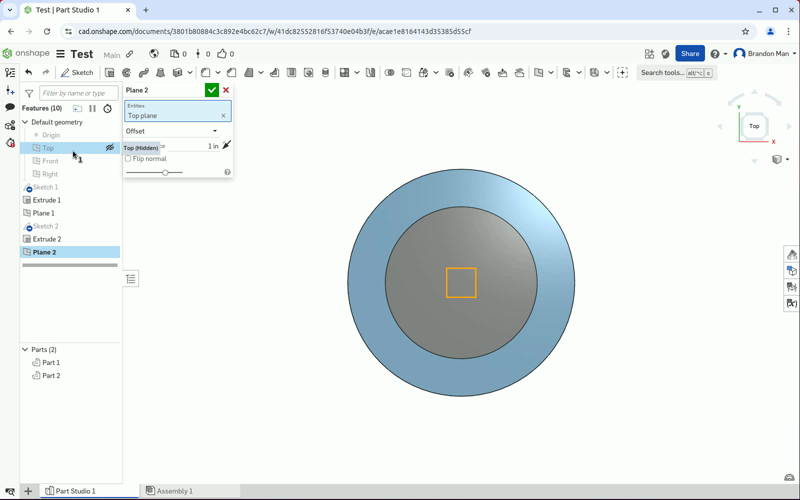
key(tab, 2)
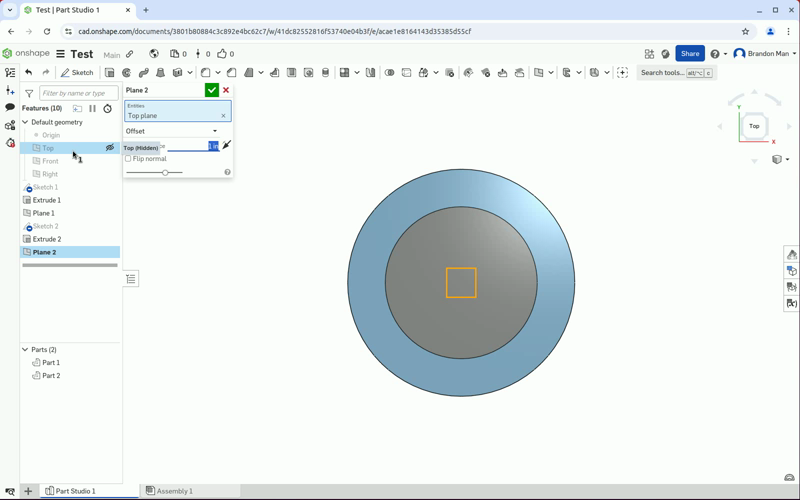
text(11.061)
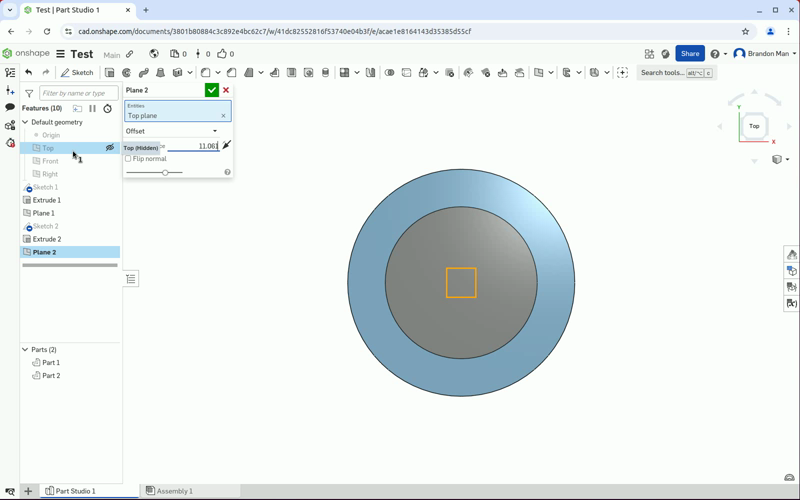
key(enter, 2)
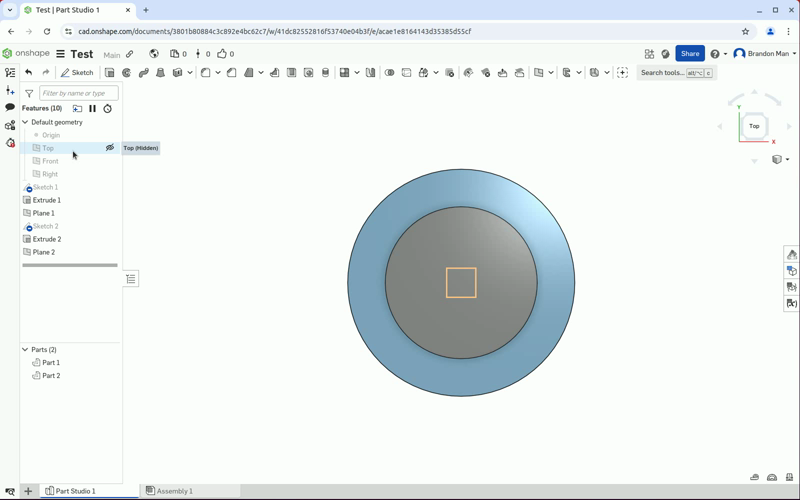
key(shift+s)
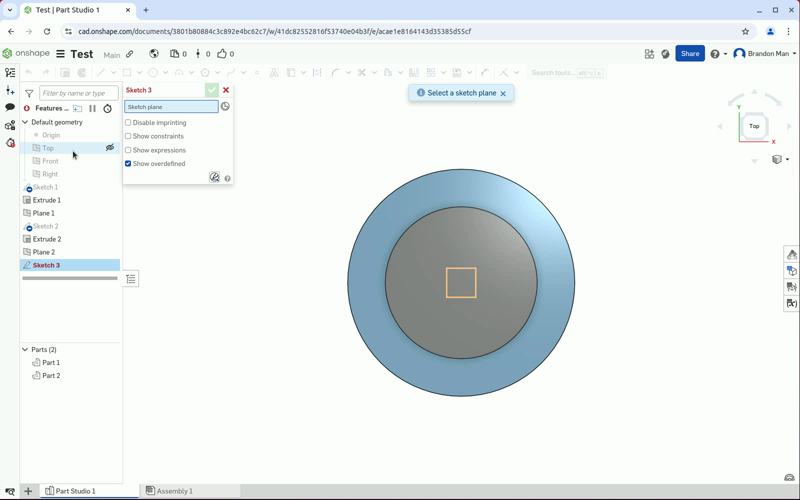
mouse_move(73, 254)
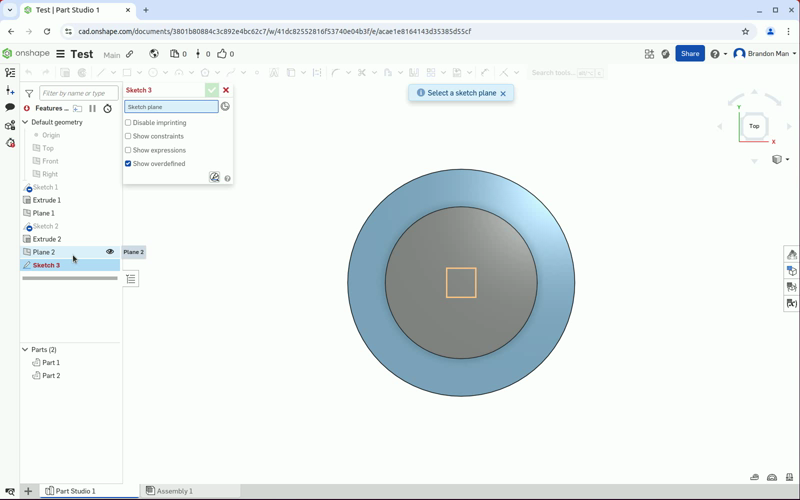
click(73, 254)
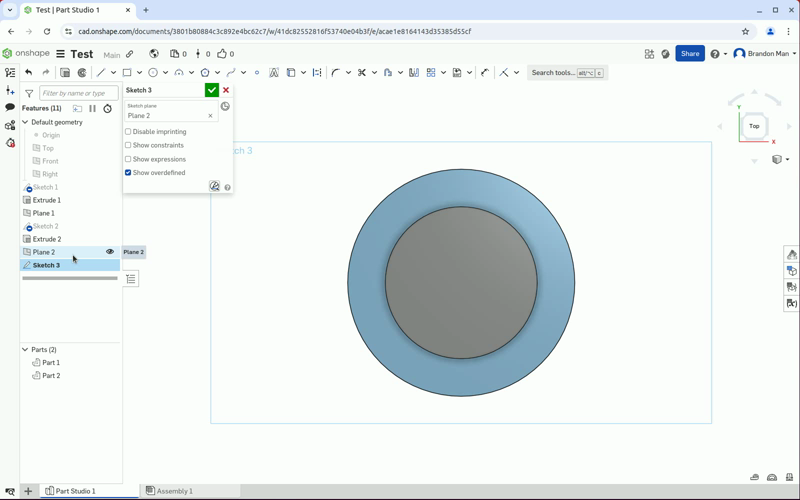
mouse_move(73, 352)
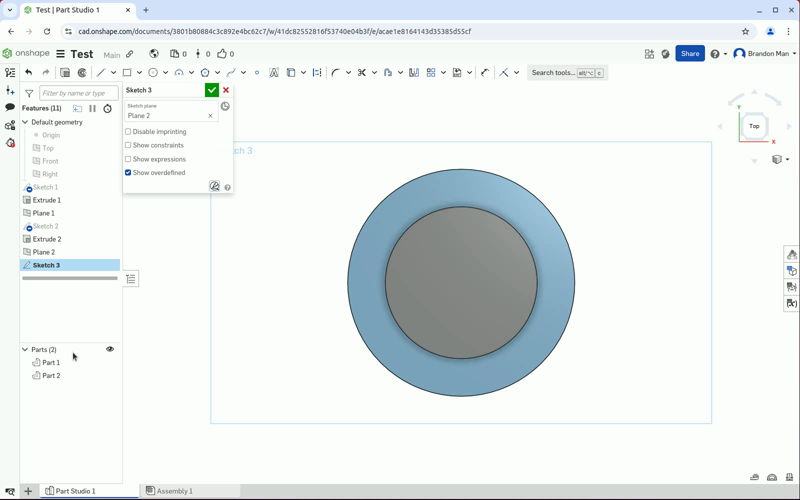
key(y)
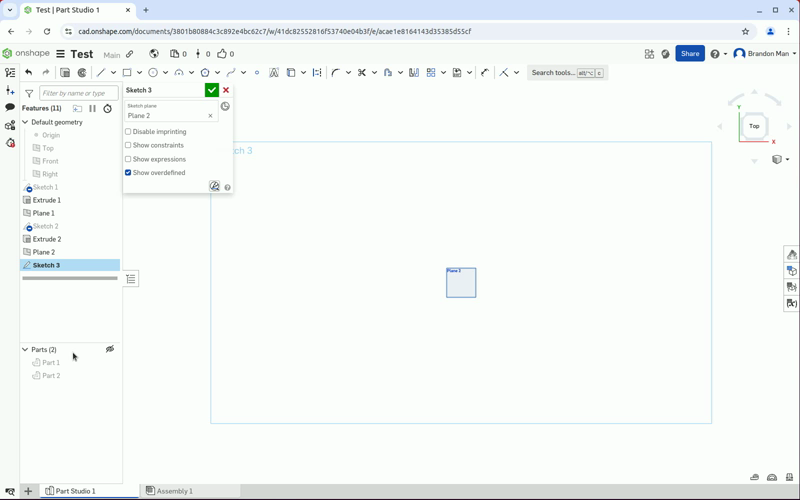
key(c)
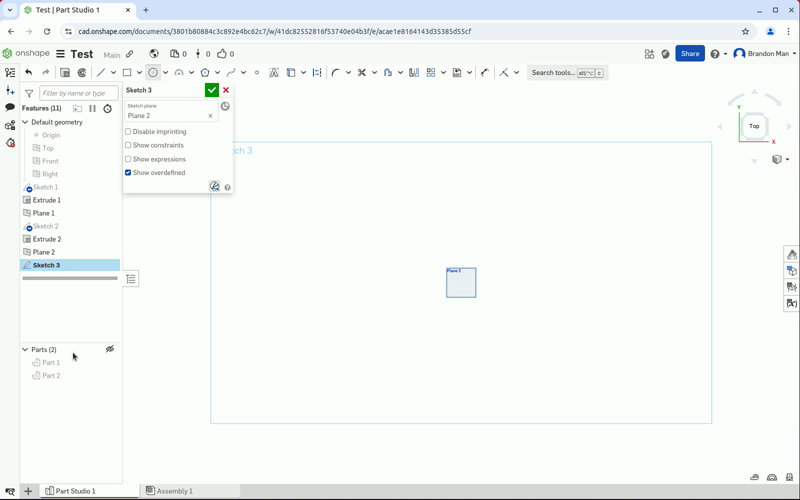
key_down(shift)
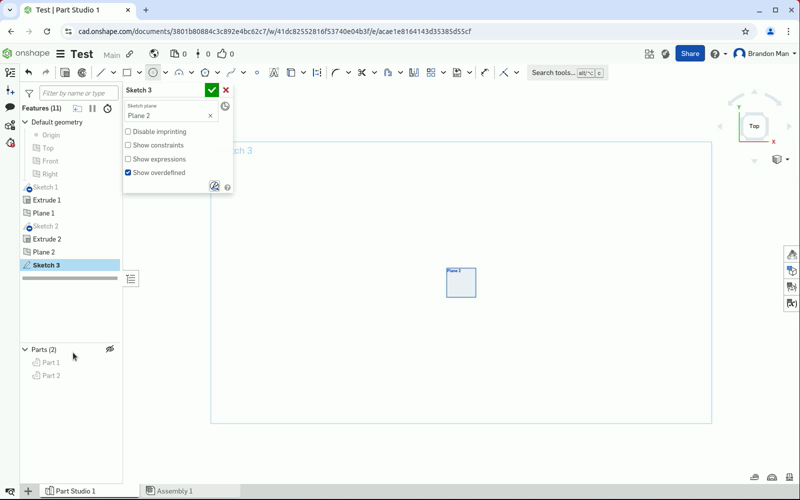
mouse_move(461, 282)
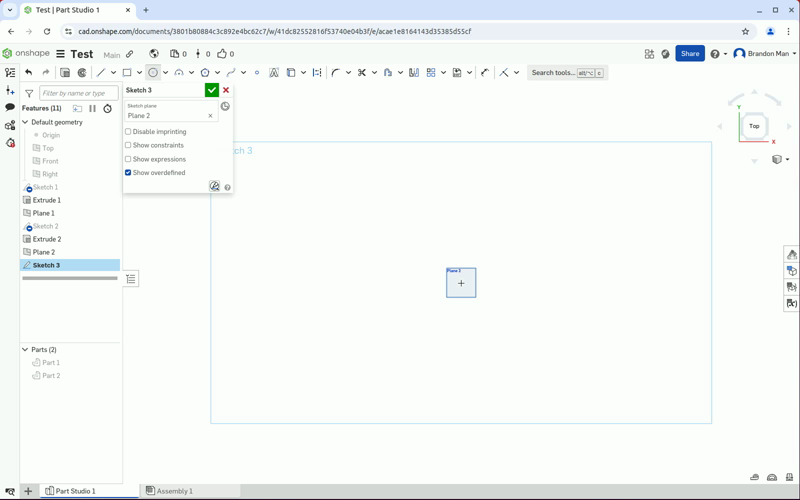
click(461, 282)
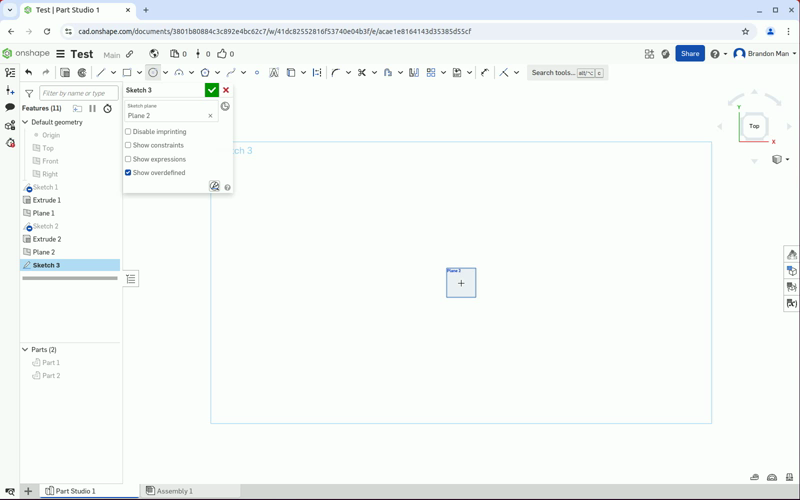
key_up(shift)
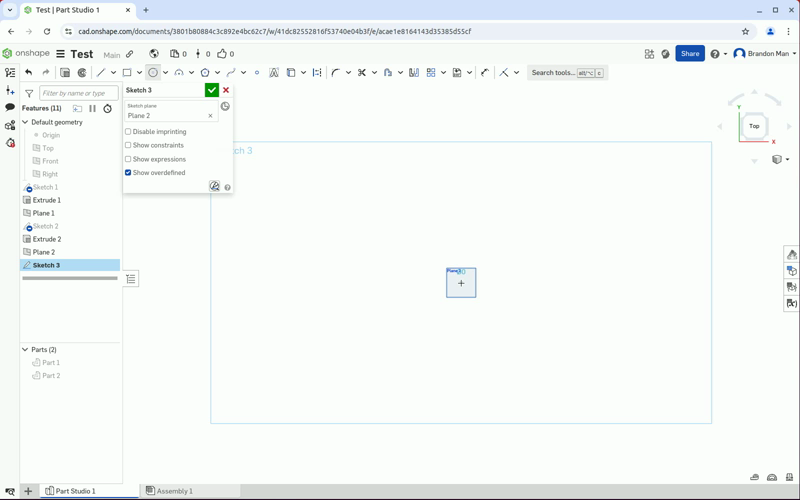
mouse_move(511, 282)
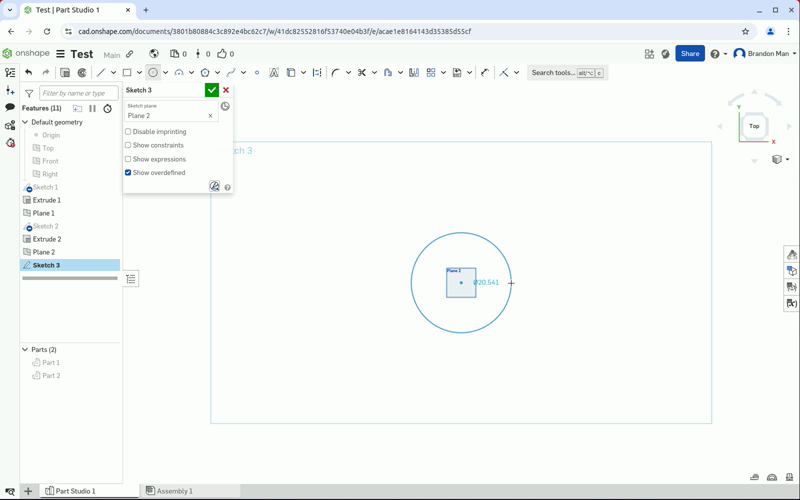
click(511, 282)
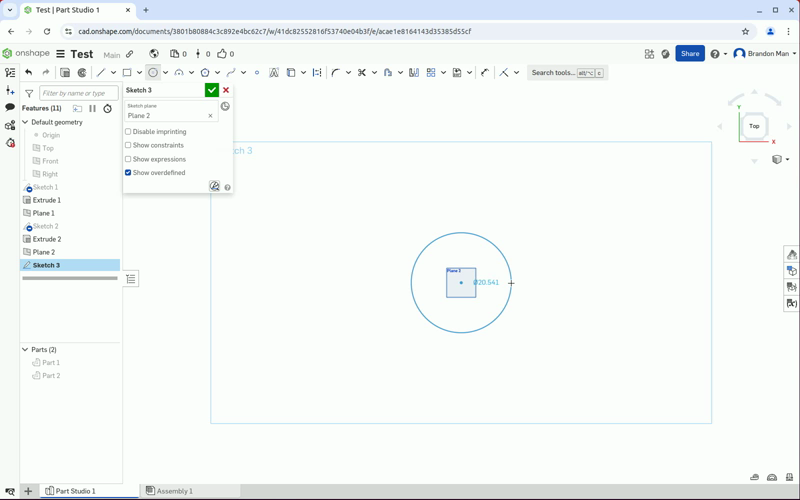
key(esc)
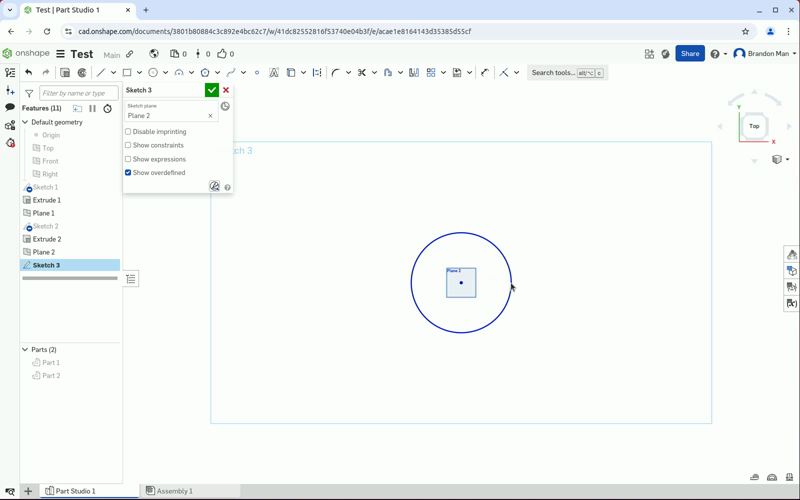
mouse_move(442, 301)
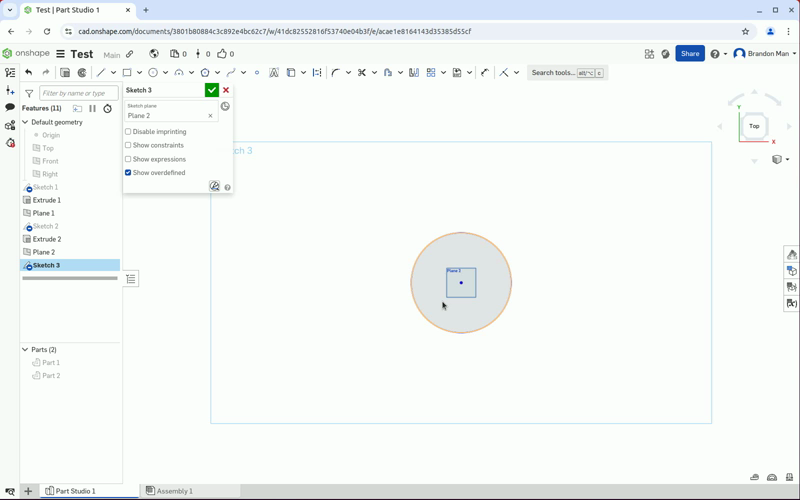
click(442, 301)
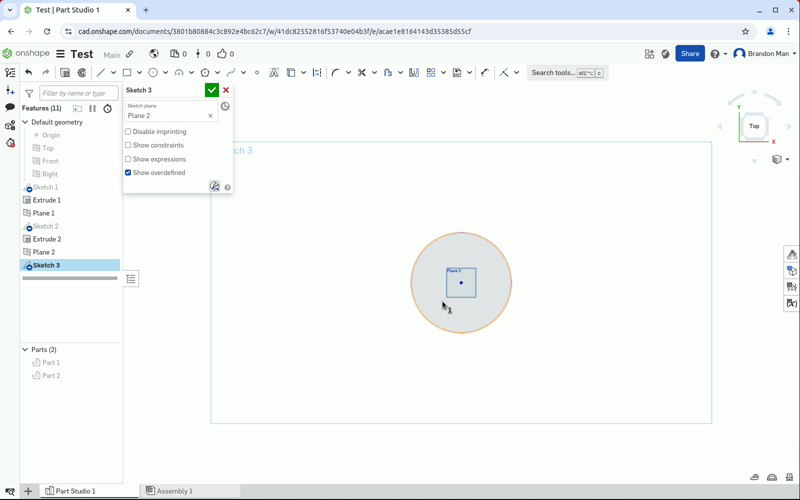
mouse_move(73, 352)
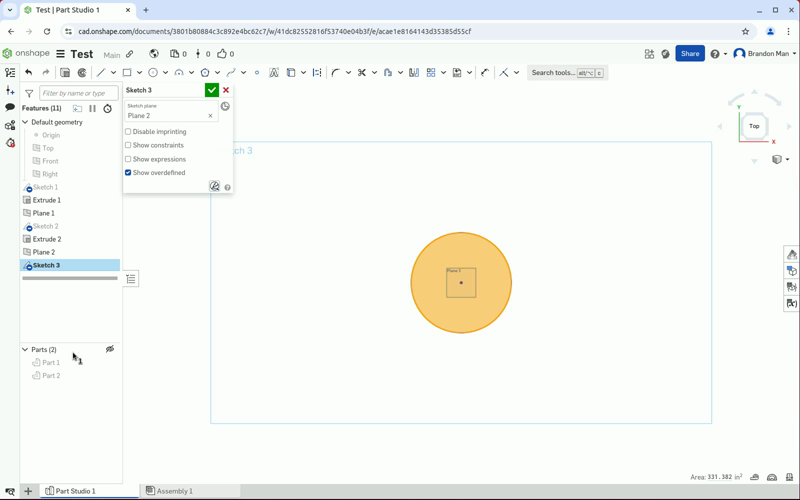
key(shift+y)
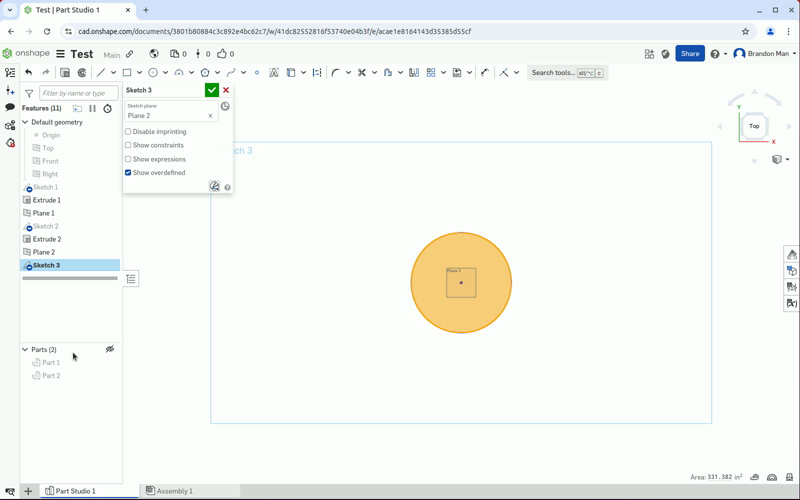
key(shift+e)
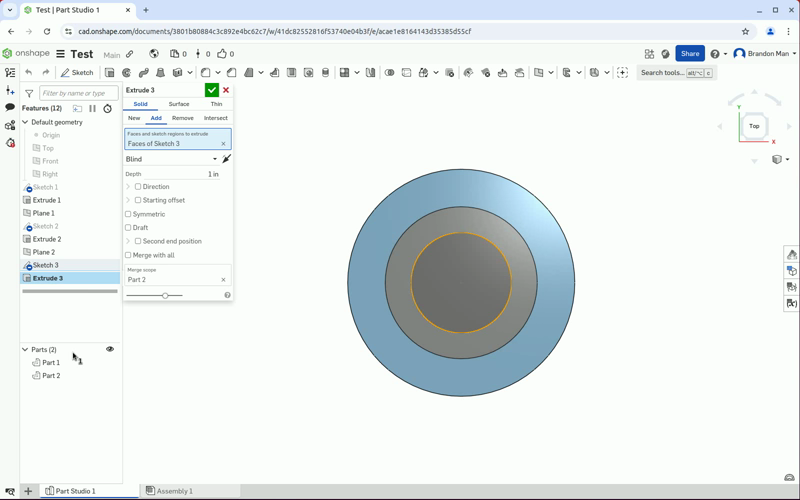
mouse_move(143, 106)
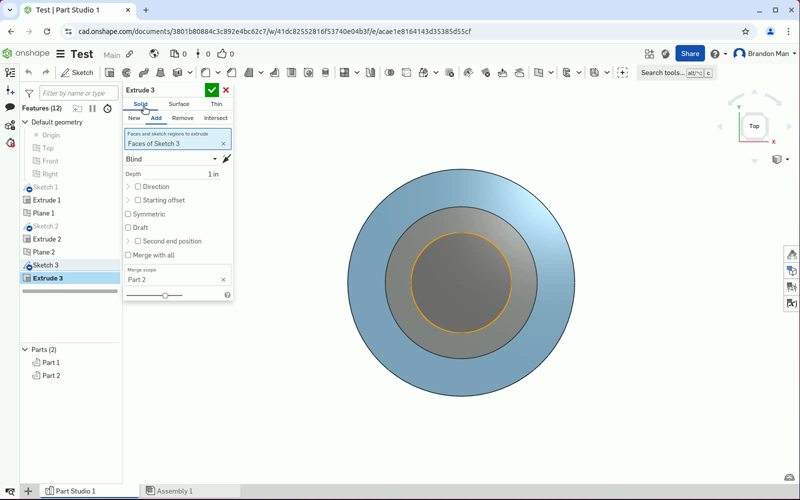
click(143, 106)
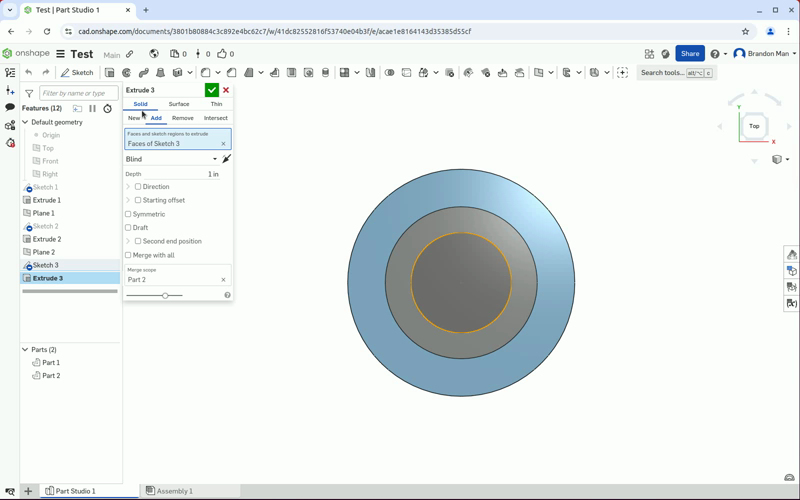
mouse_move(137, 120)
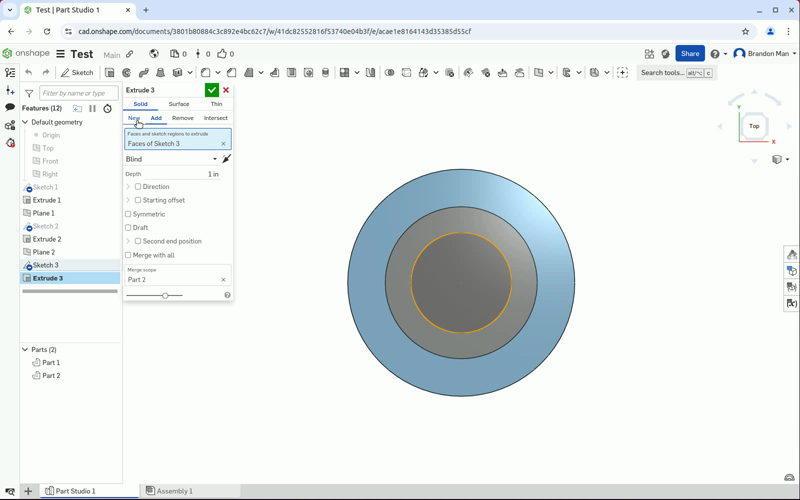
click(137, 120)
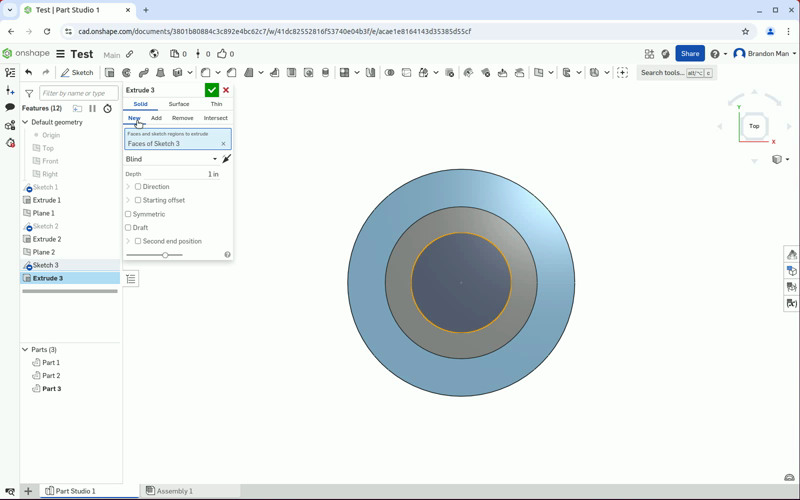
key(tab, 4)
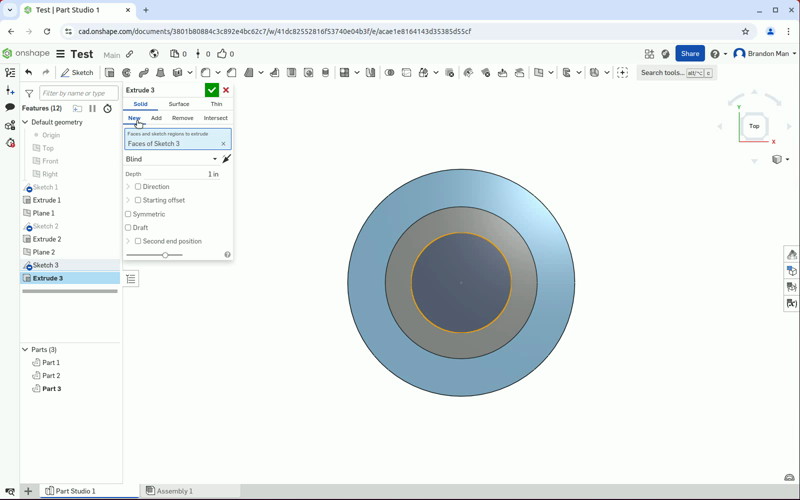
text(5.055)
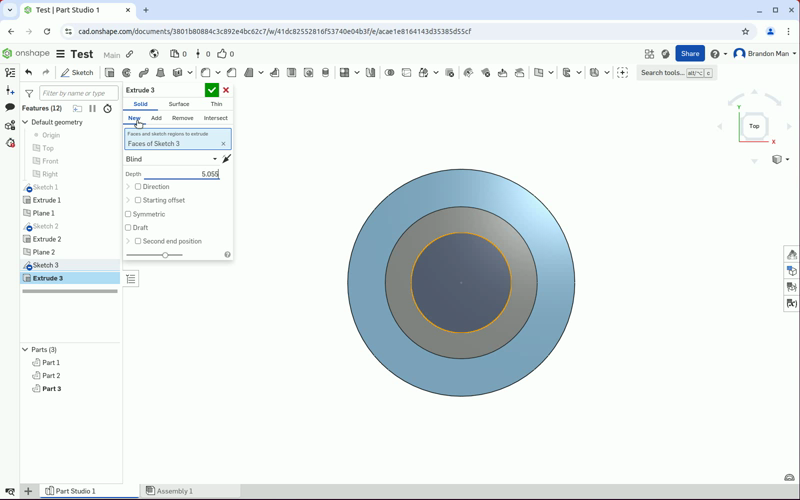
key(enter)
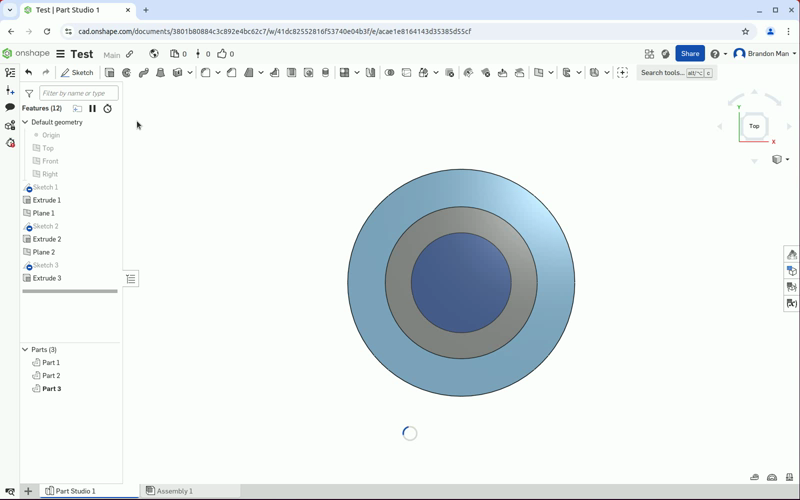
key(shift+h)
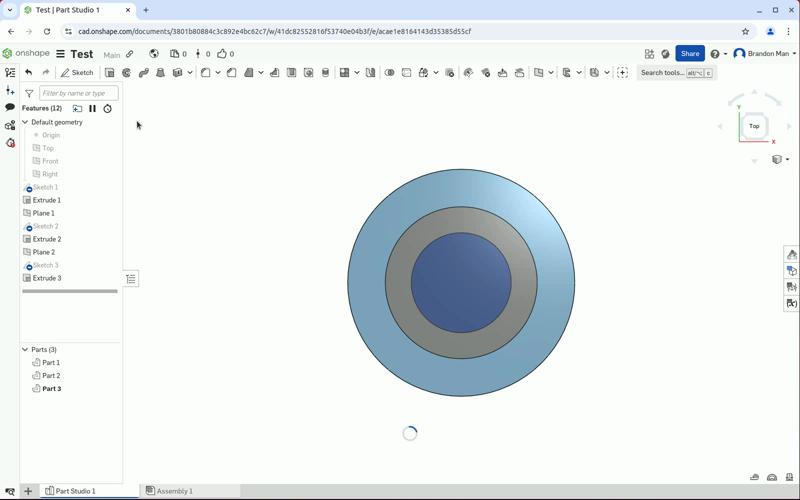
key(shift+h)
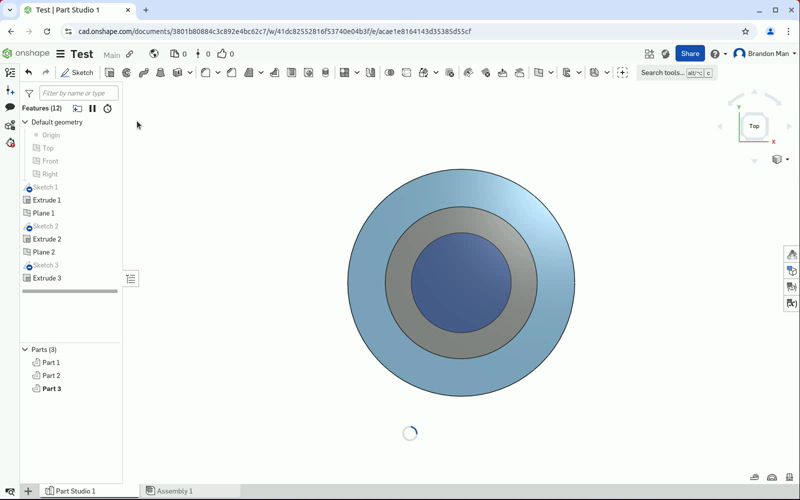
key(shift+7)
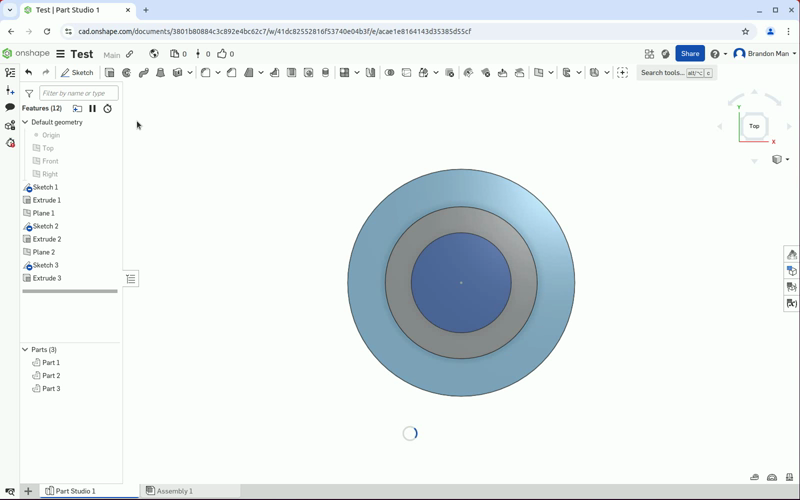
key(up, 3)
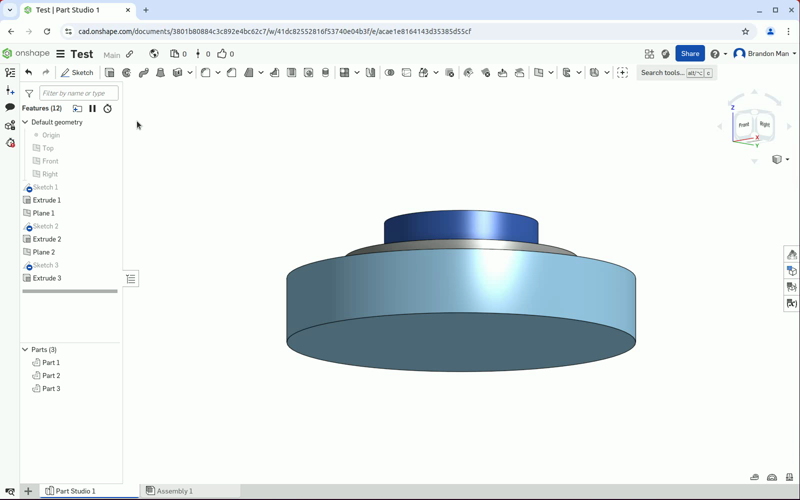
key(left, 3)
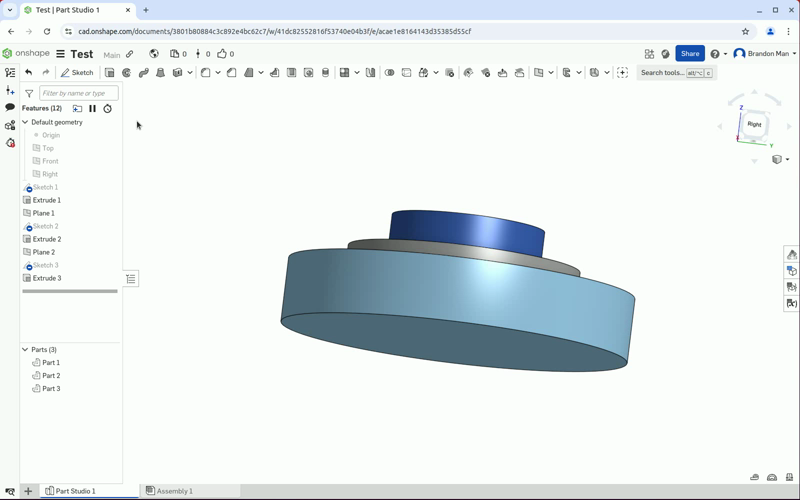
key(right, 3)
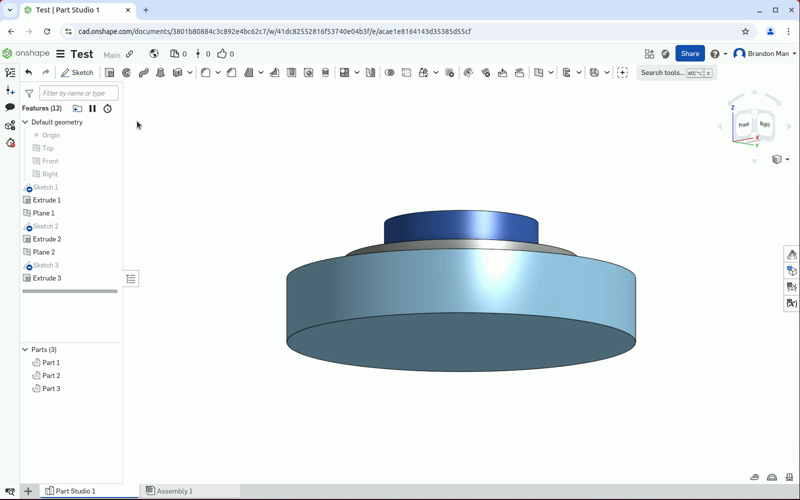
key(down, 3)
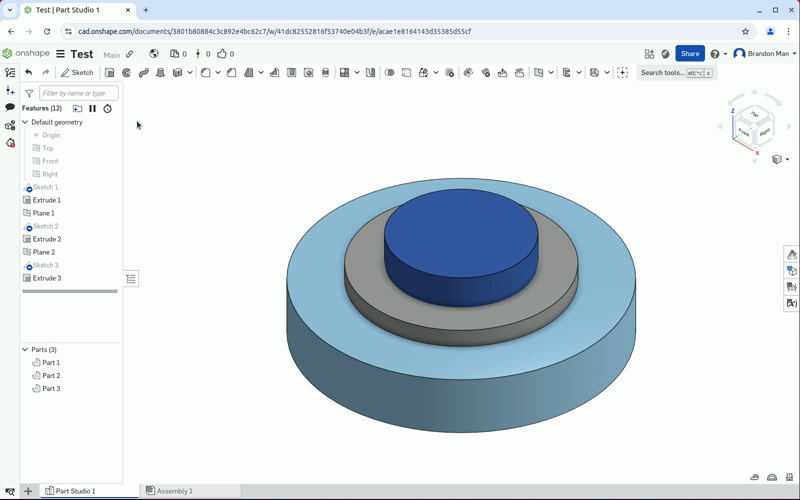
mouse_move(73, 189)
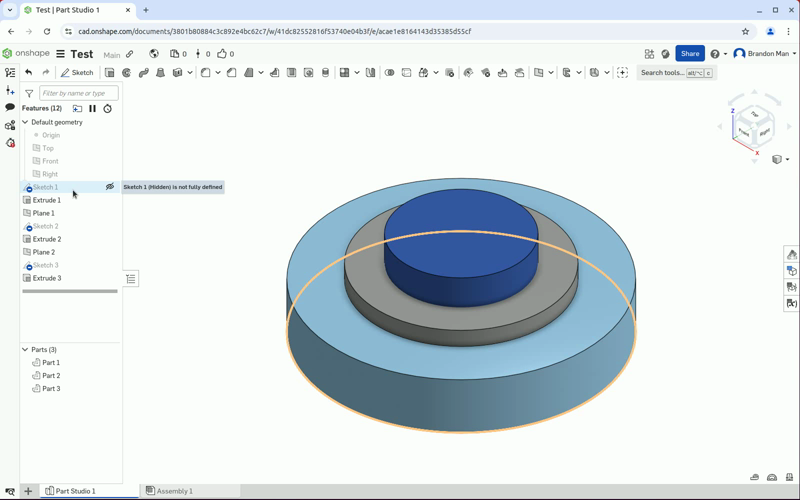
click(73, 189)